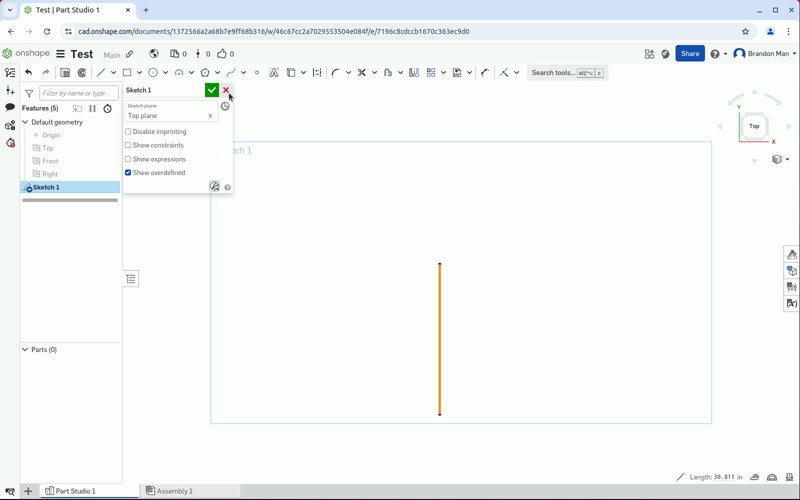
key(shift+h)
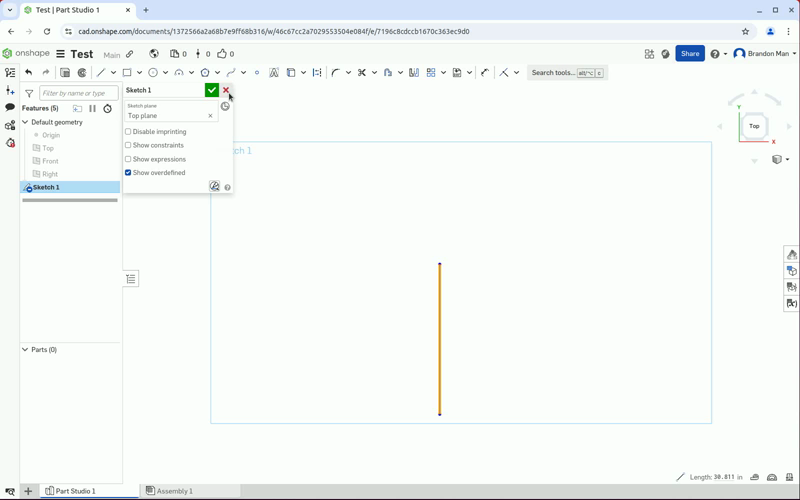
key(shift+s)
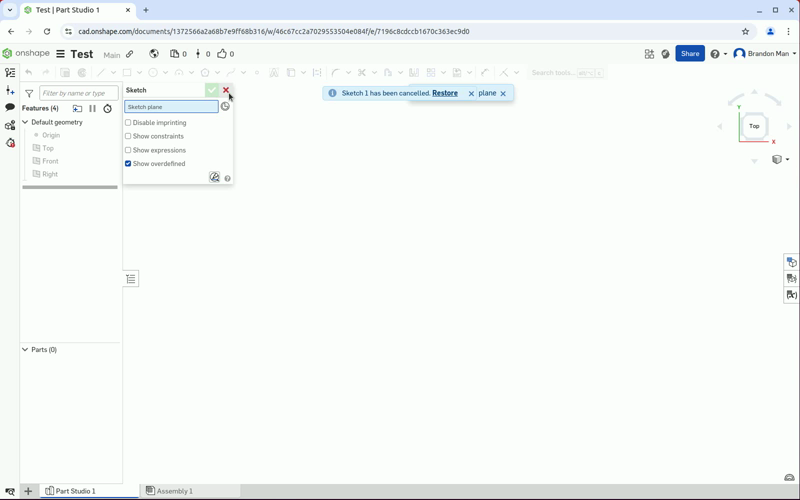
mouse_move(73, 150)
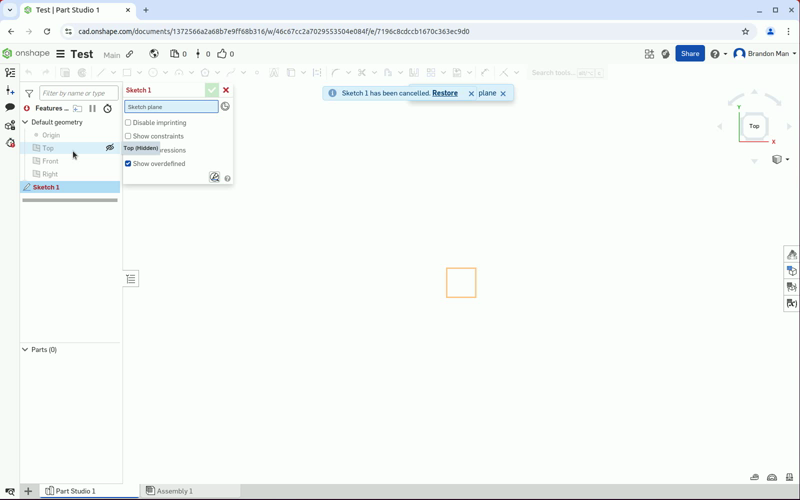
click(73, 150)
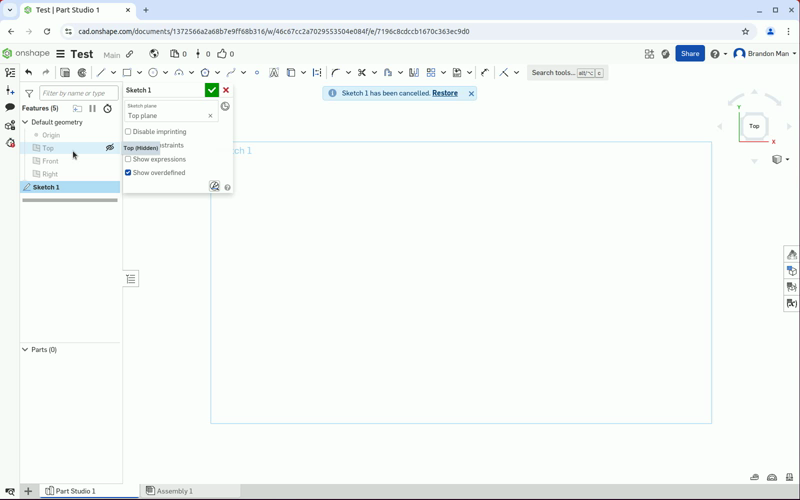
mouse_move(73, 352)
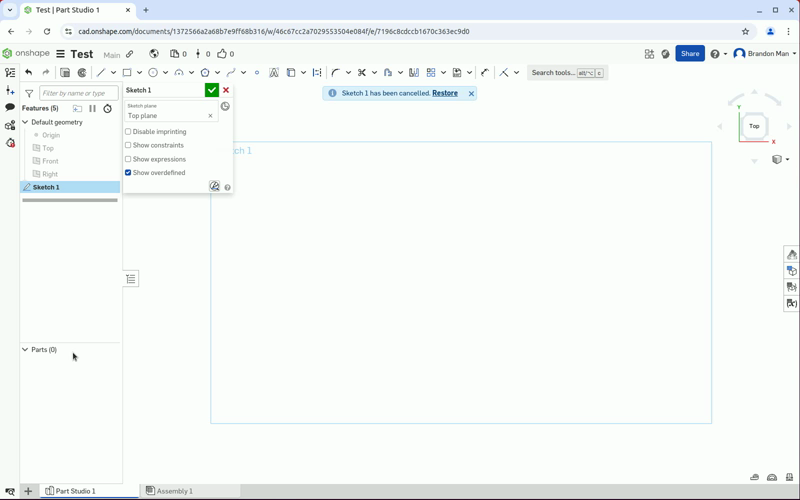
key(y)
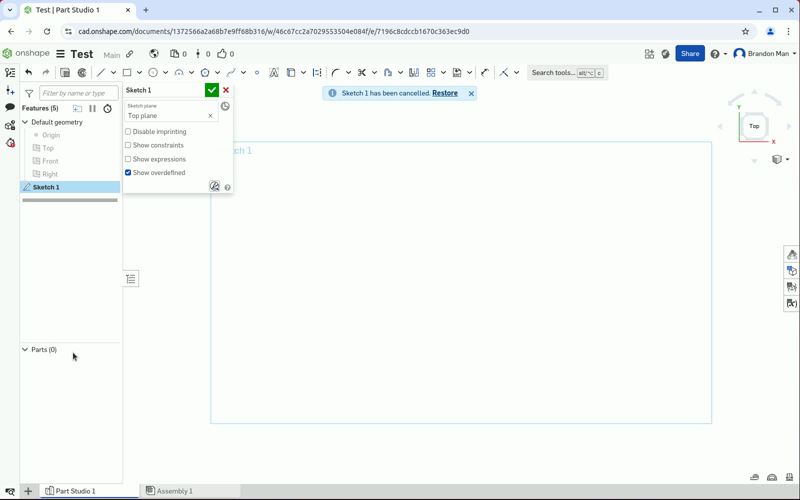
key(l)
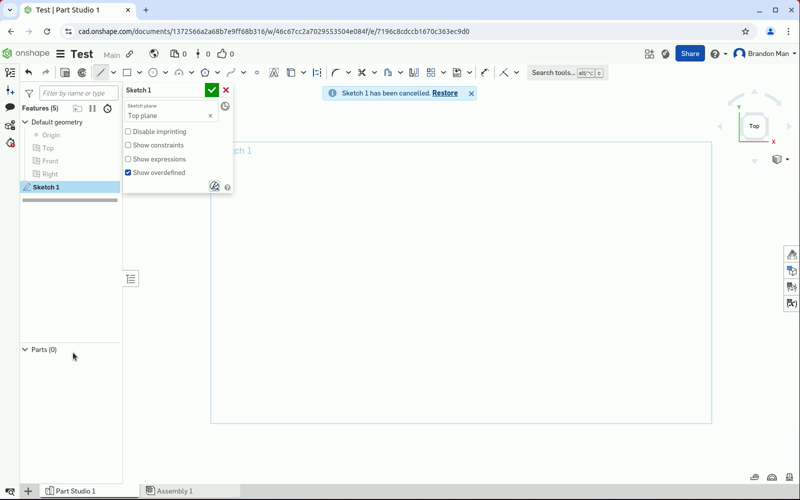
key_down(shift)
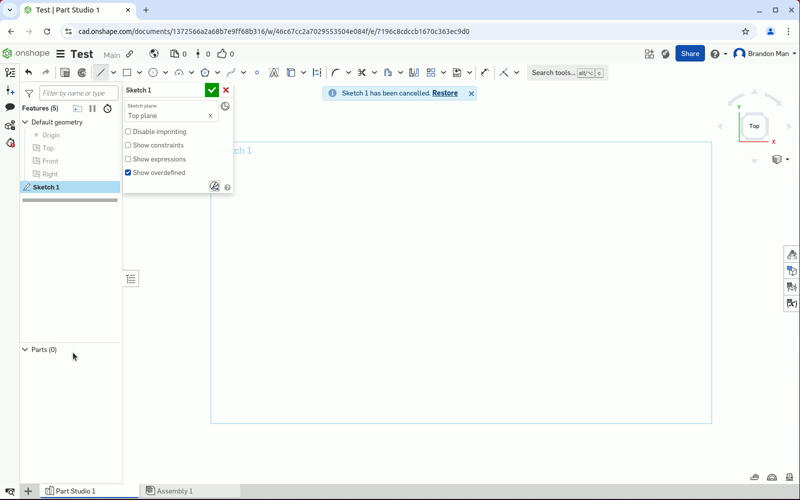
mouse_move(348, 339)
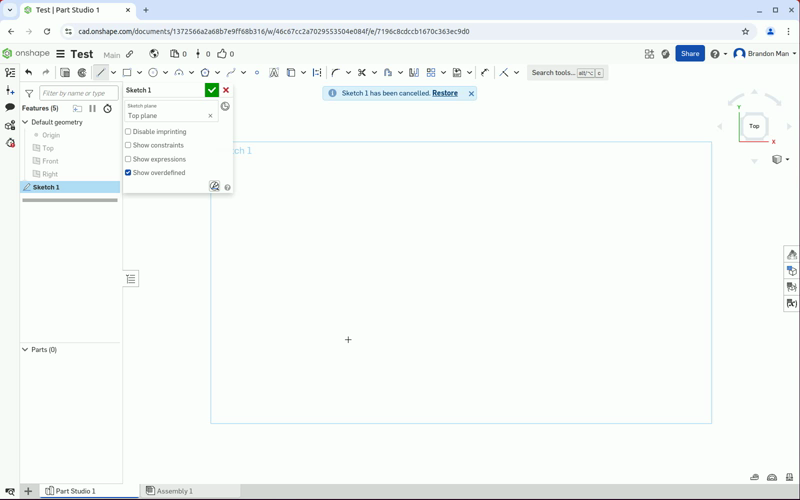
click(348, 339)
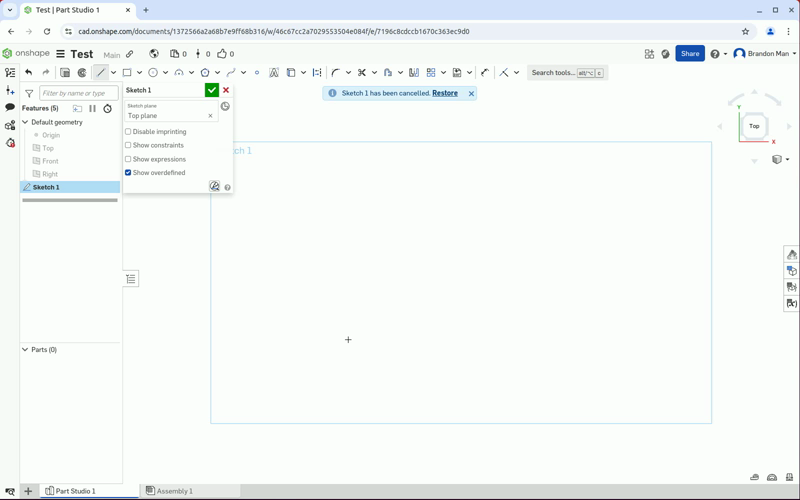
key_up(shift)
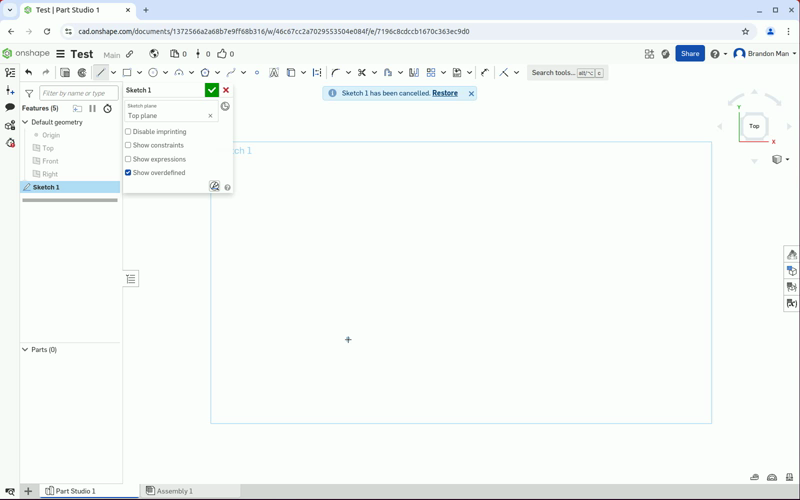
key_down(shift)
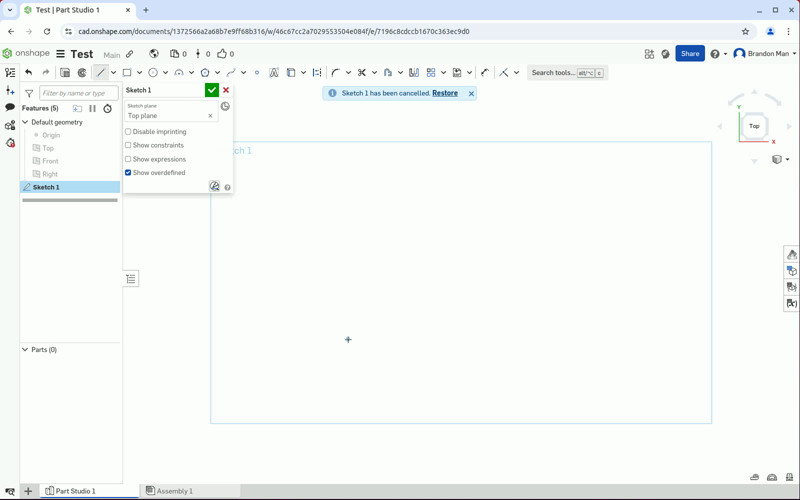
mouse_move(572, 339)
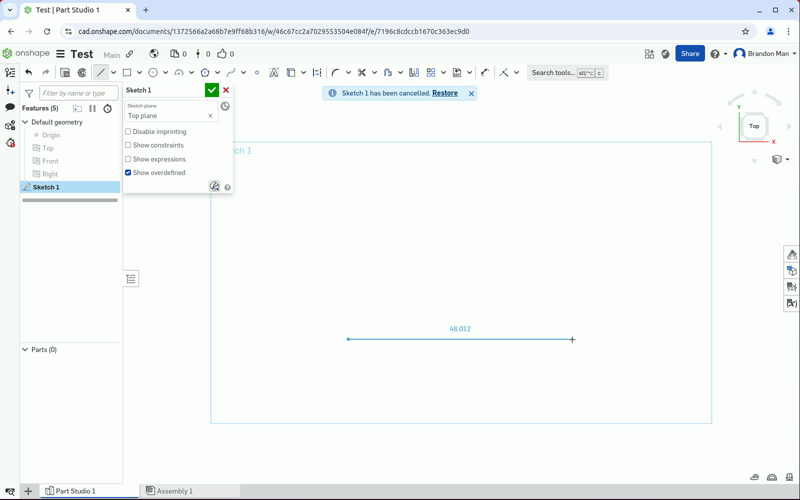
click(572, 339)
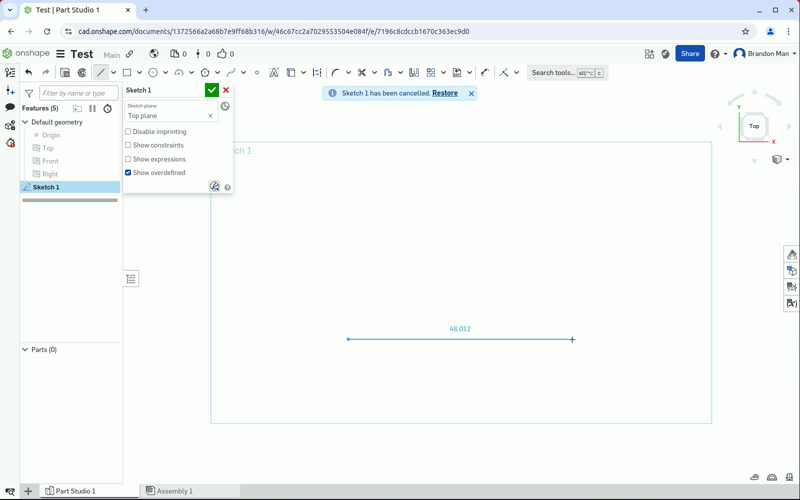
key_up(shift)
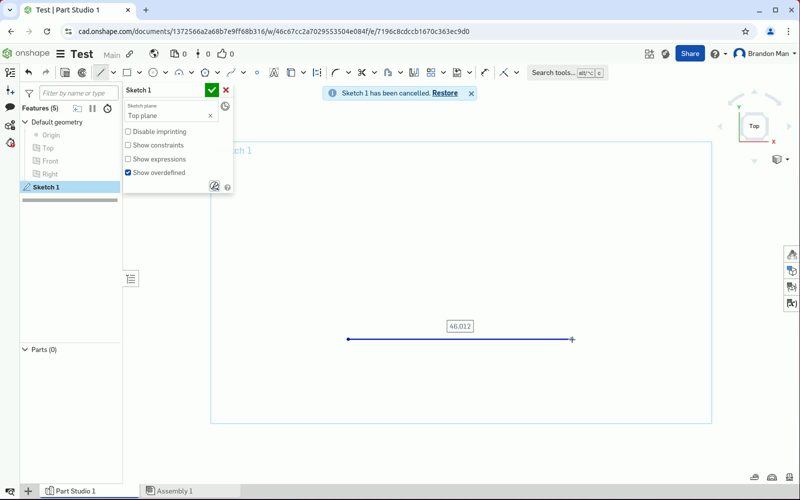
key_down(shift)
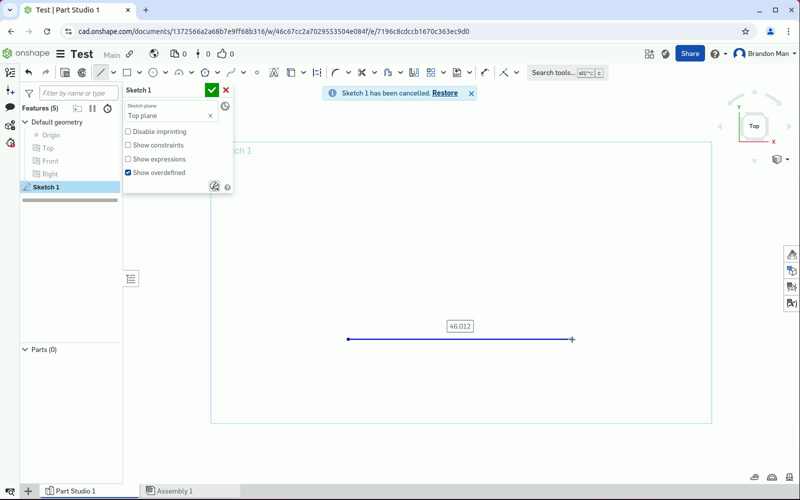
mouse_move(572, 226)
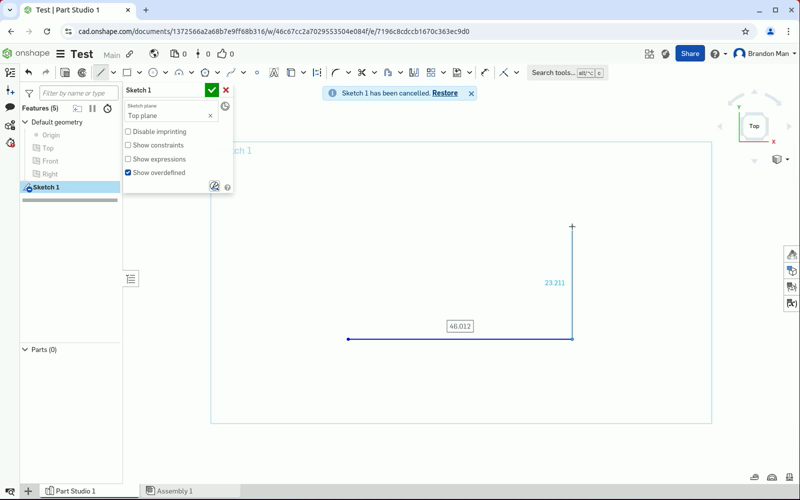
click(572, 226)
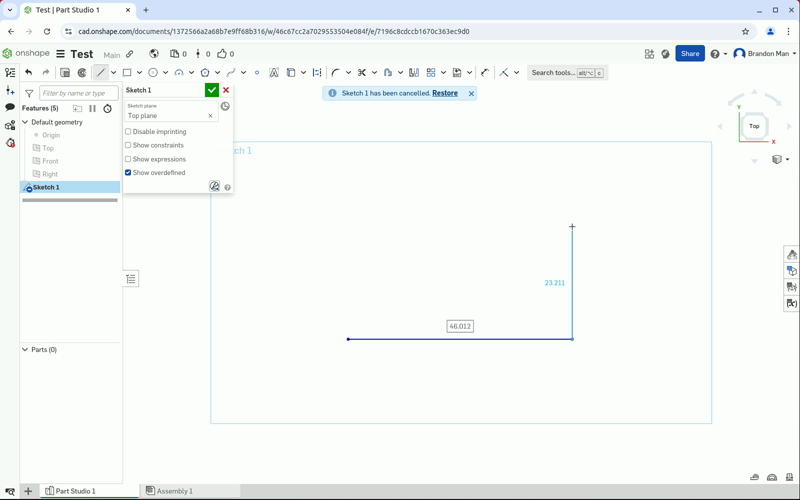
key_up(shift)
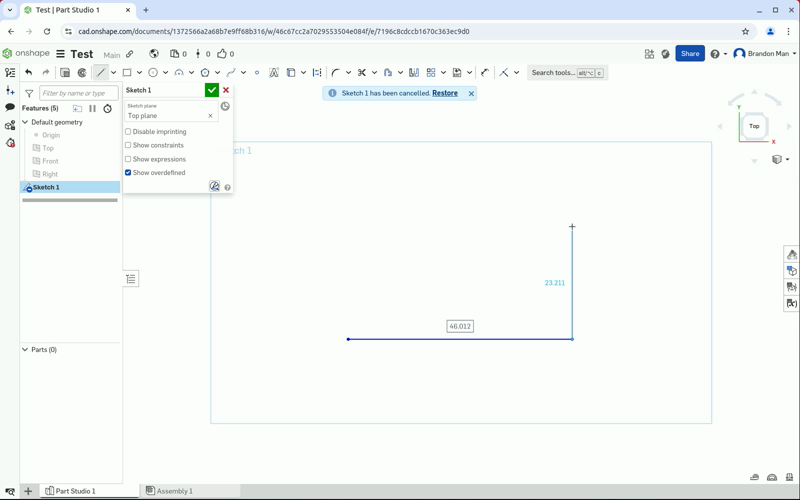
key_down(shift)
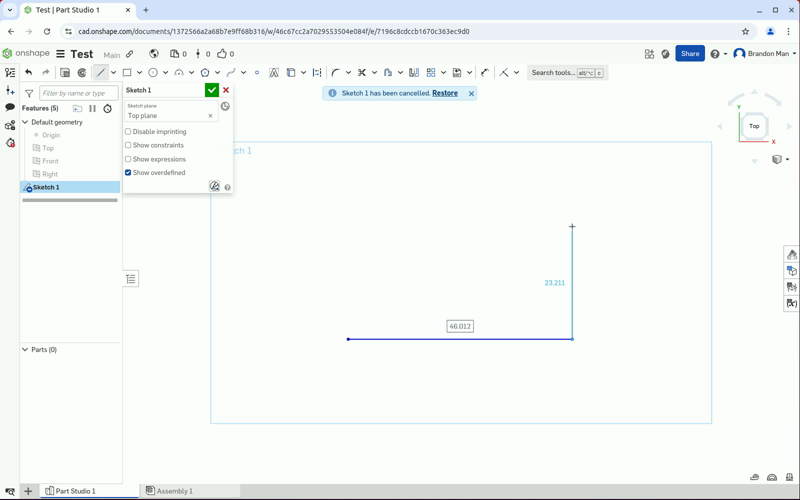
mouse_move(348, 226)
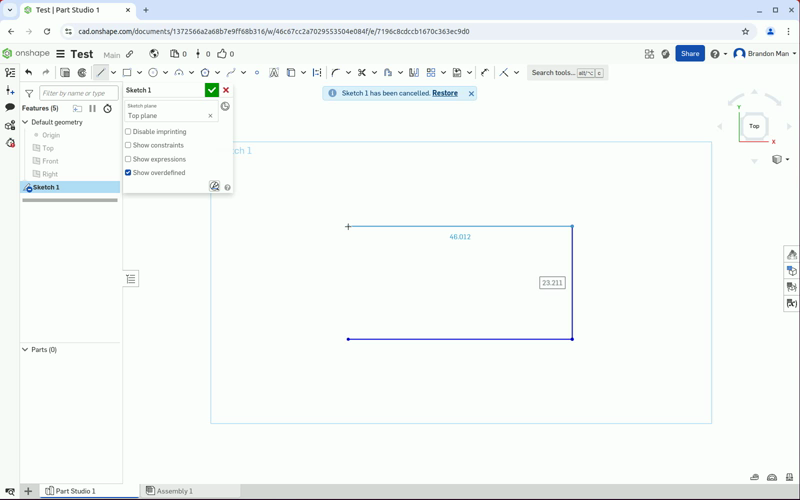
click(348, 226)
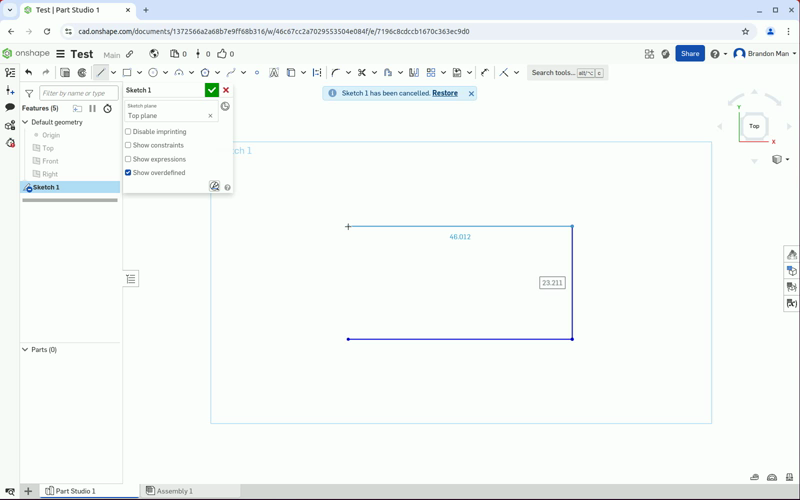
key_up(shift)
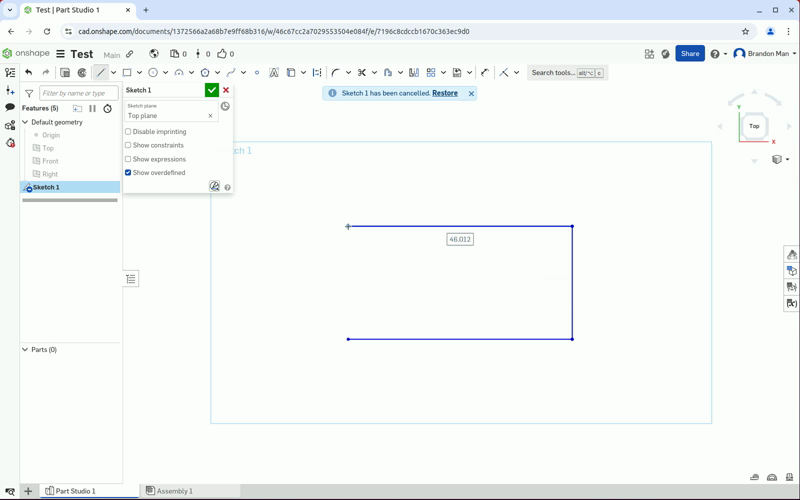
key_down(shift)
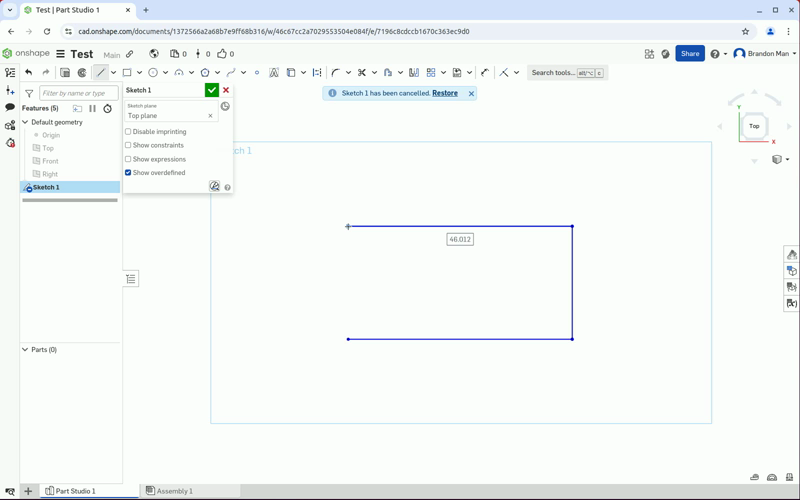
mouse_move(348, 339)
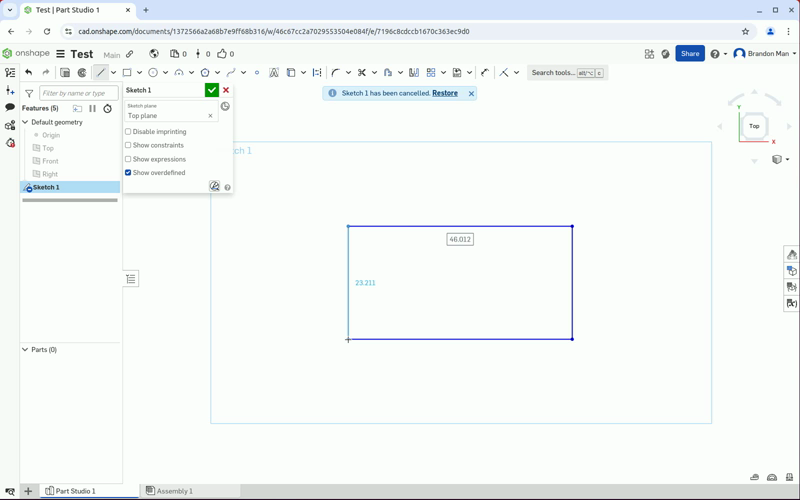
key_up(shift)
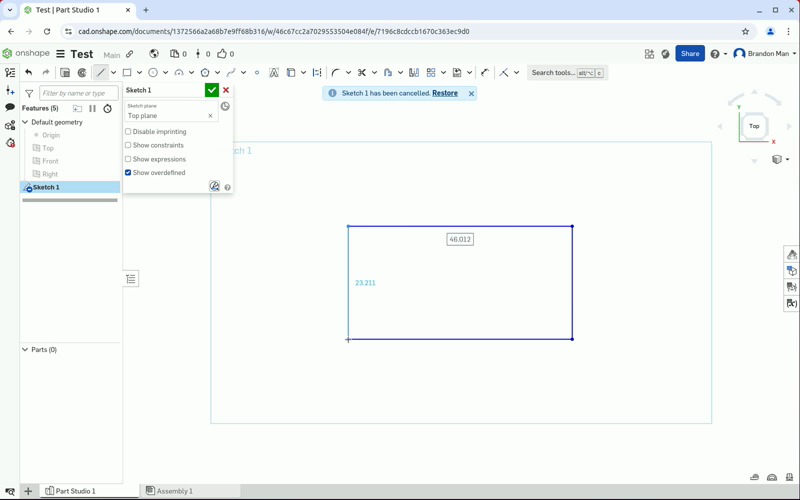
click(348, 339)
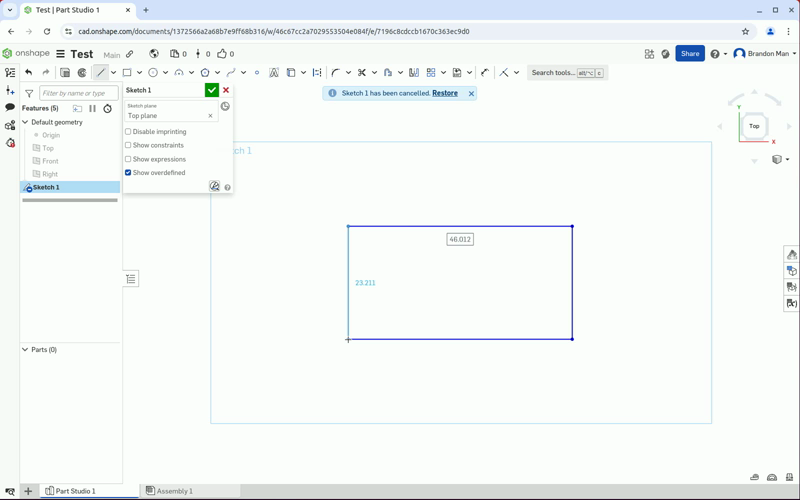
key(esc)
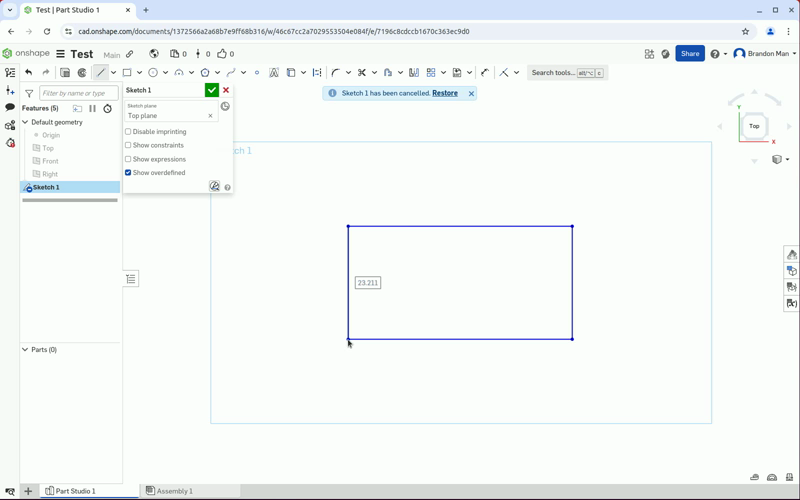
mouse_move(391, 292)
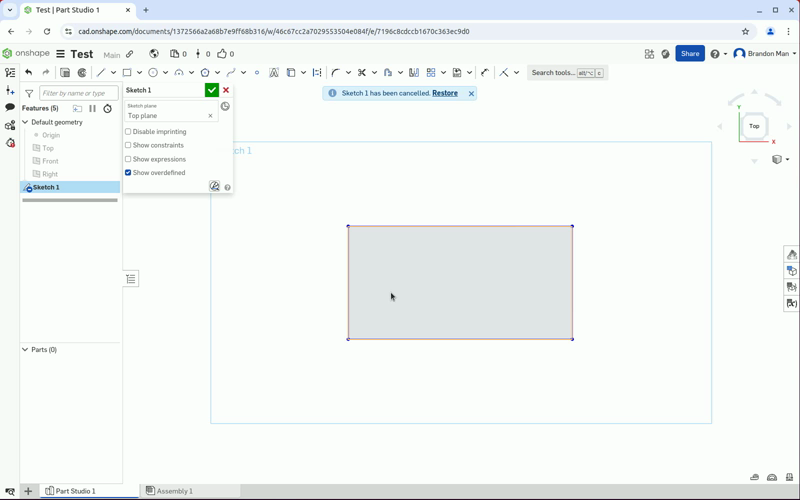
click(391, 292)
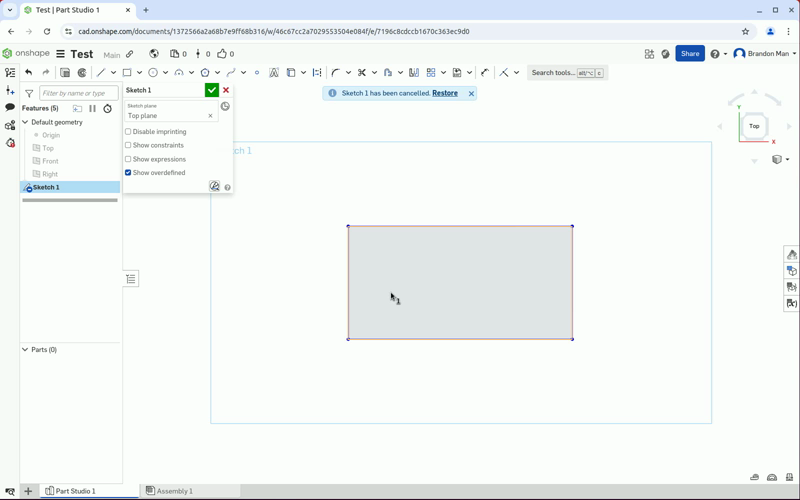
mouse_move(73, 352)
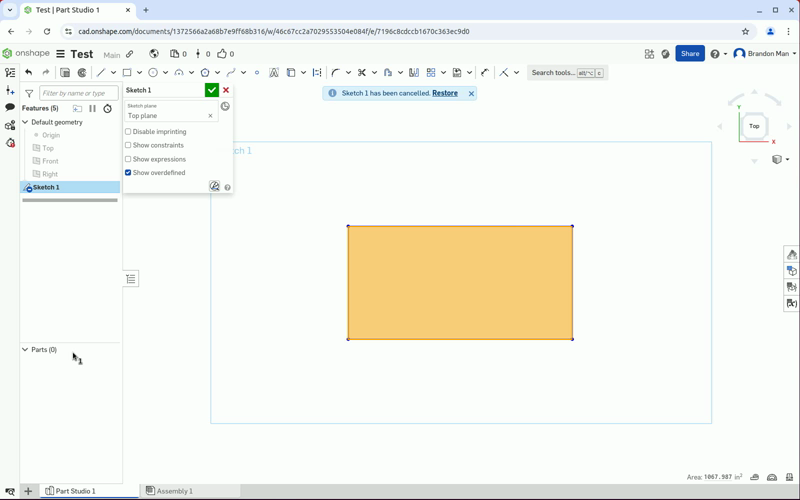
key(shift+y)
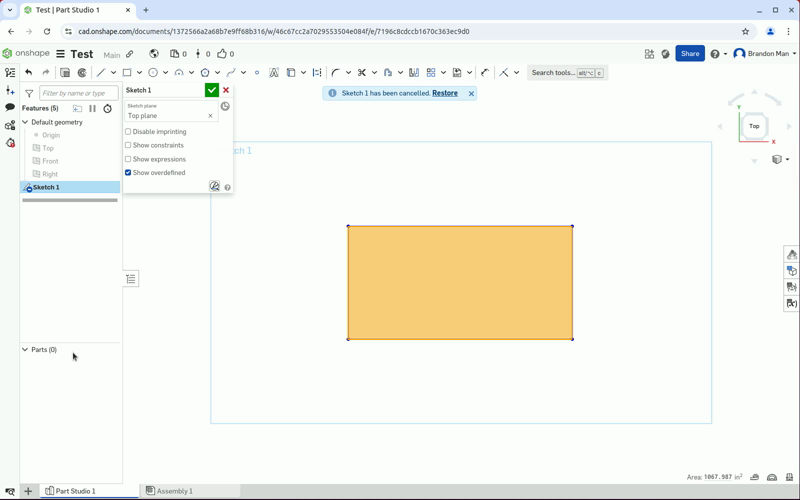
key(shift+e)
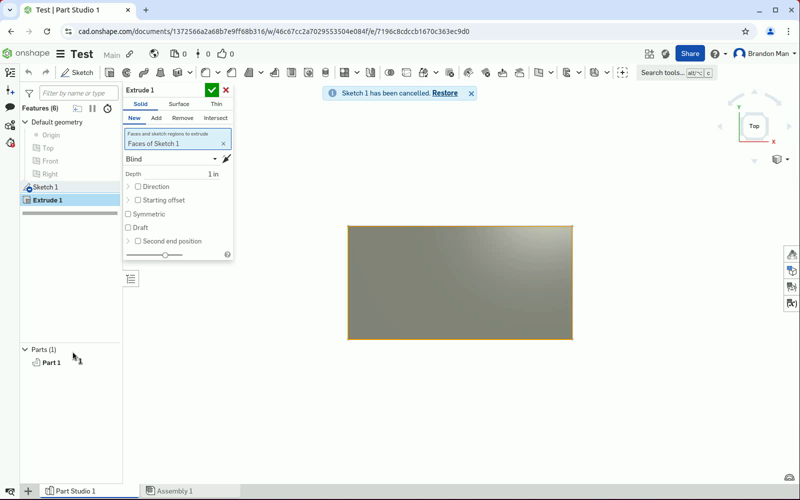
mouse_move(143, 106)
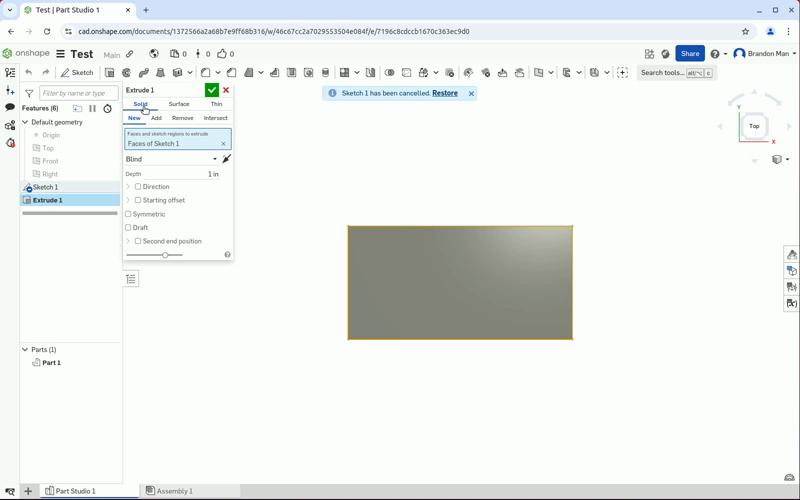
click(143, 106)
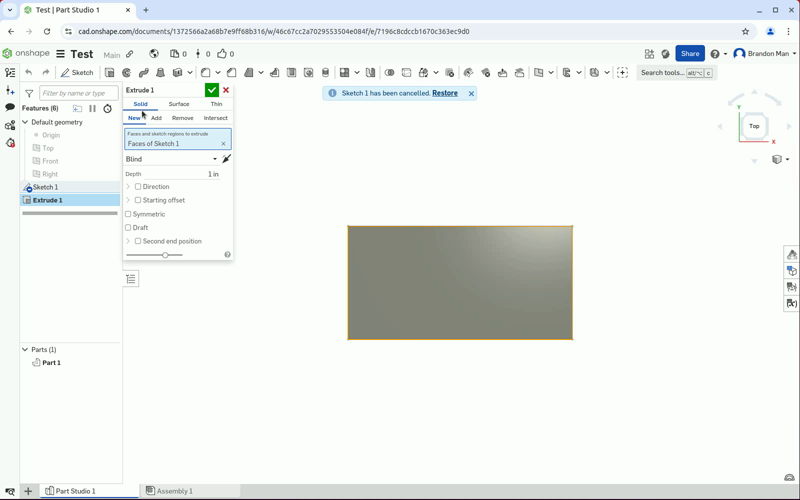
mouse_move(137, 120)
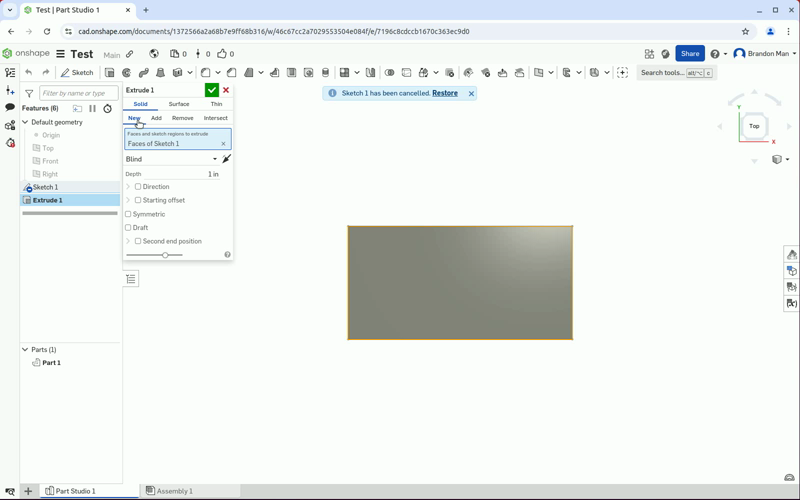
click(137, 120)
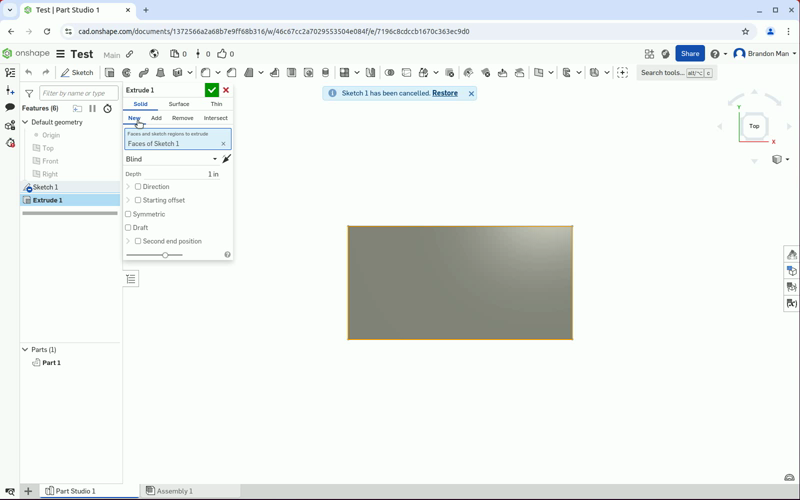
key(tab, 4)
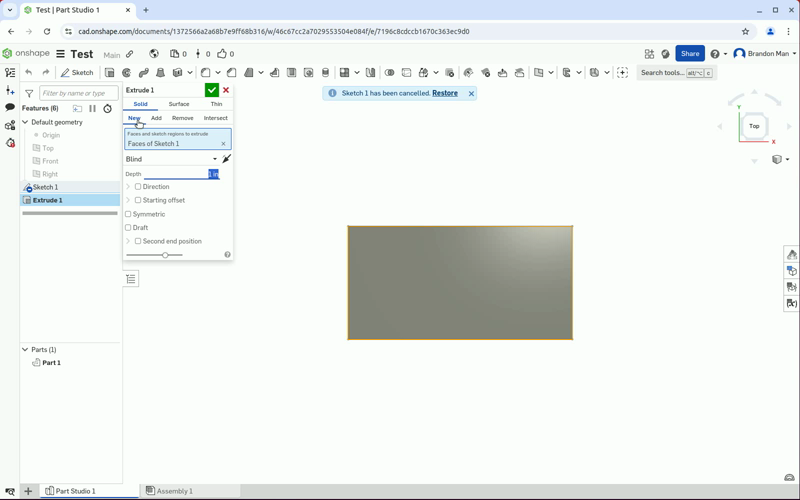
text(14.443)
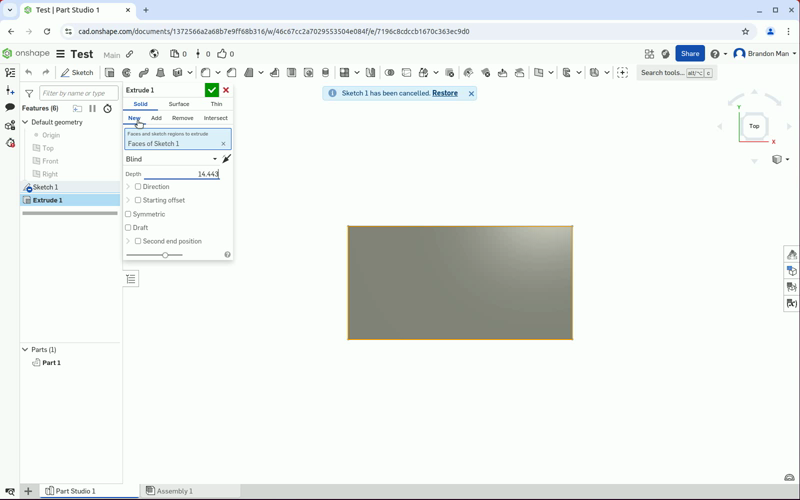
key(enter)
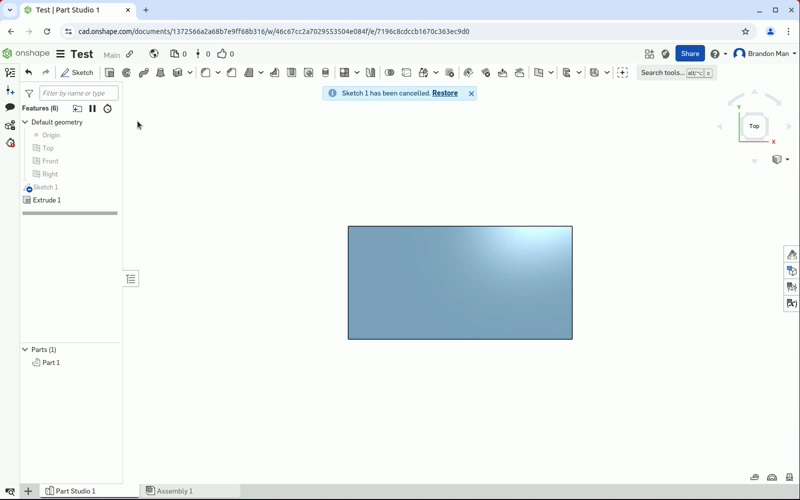
key(shift+h)
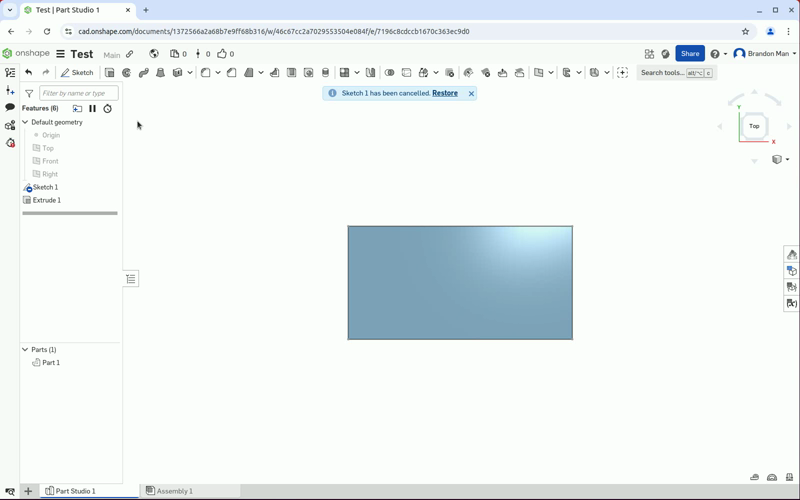
key(shift+h)
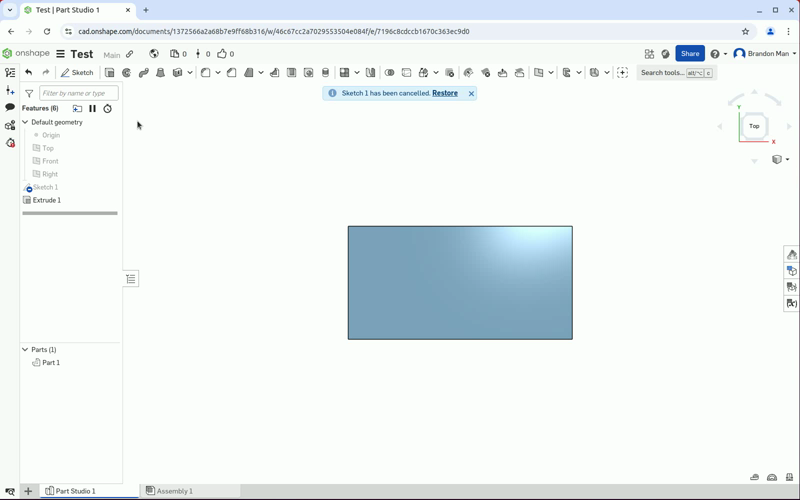
mouse_move(73, 189)
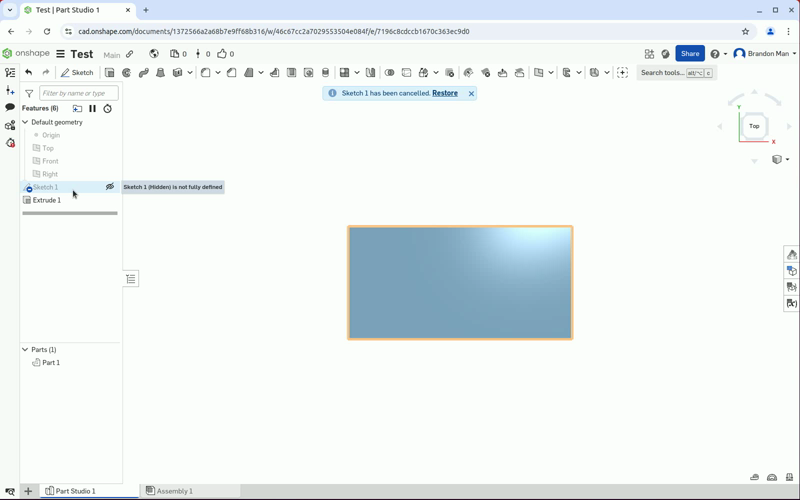
click(73, 189)
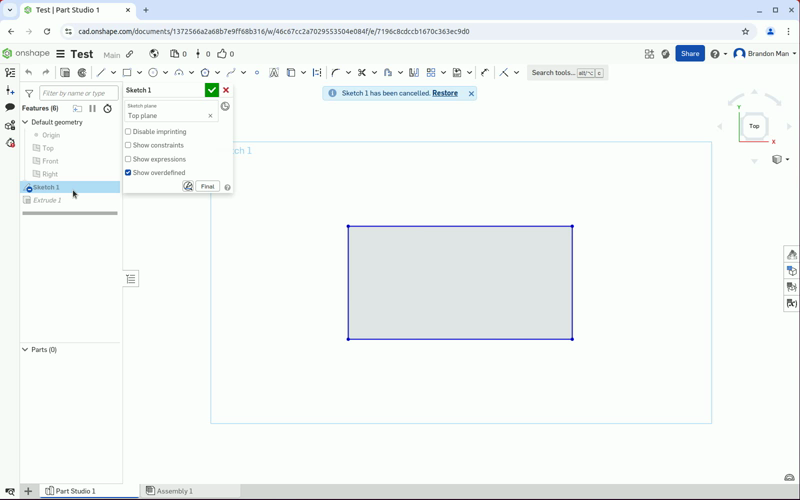
mouse_move(229, 92)
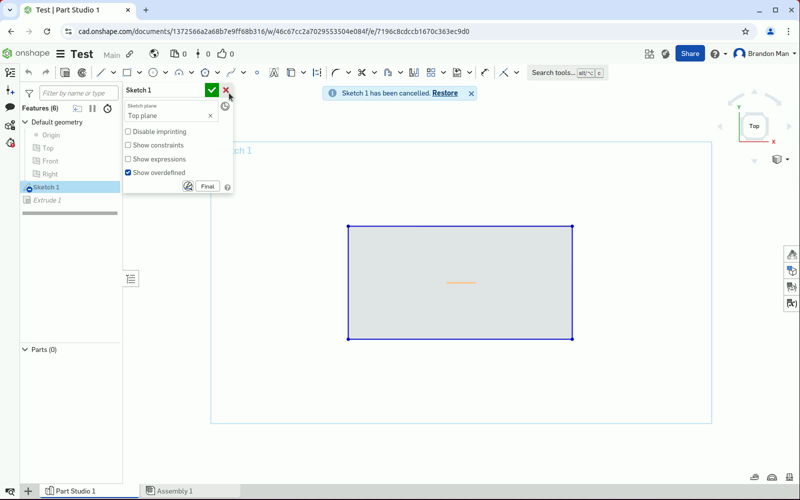
click(229, 92)
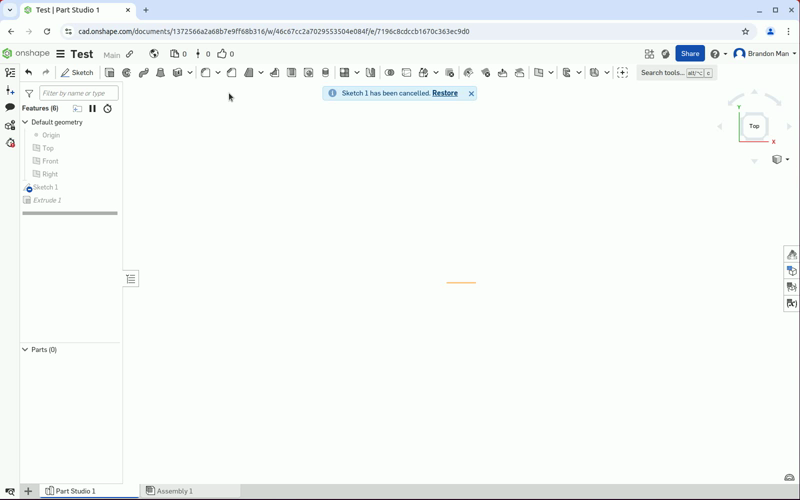
mouse_move(541, 75)
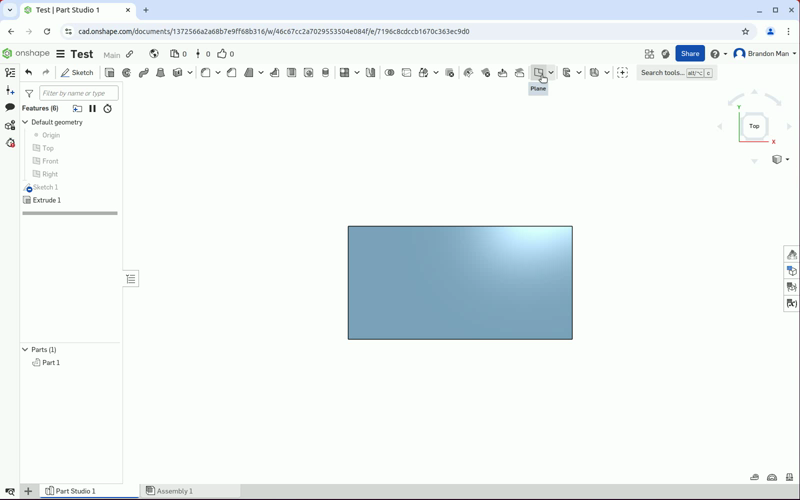
click(541, 75)
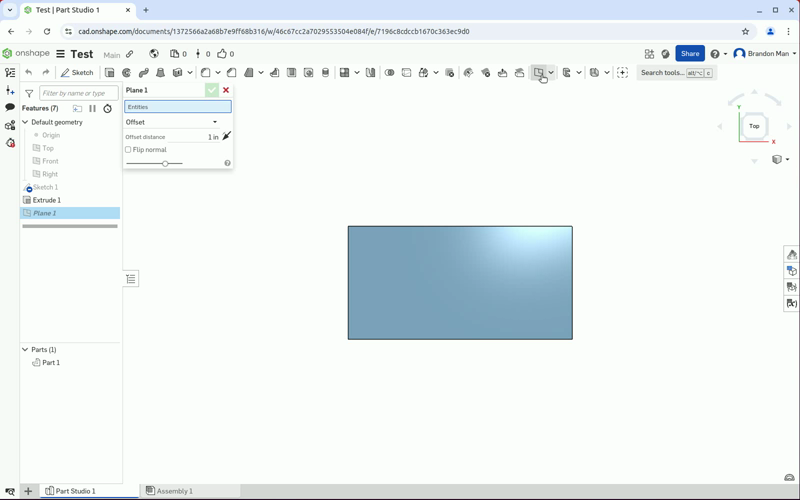
mouse_move(73, 150)
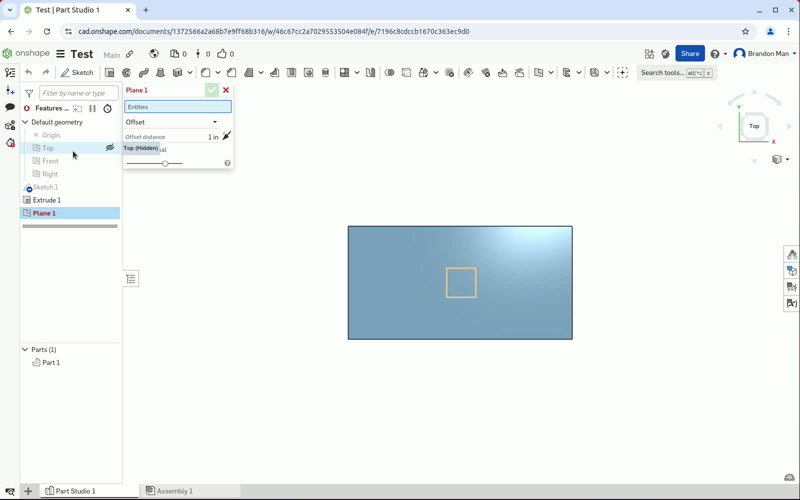
click(73, 150)
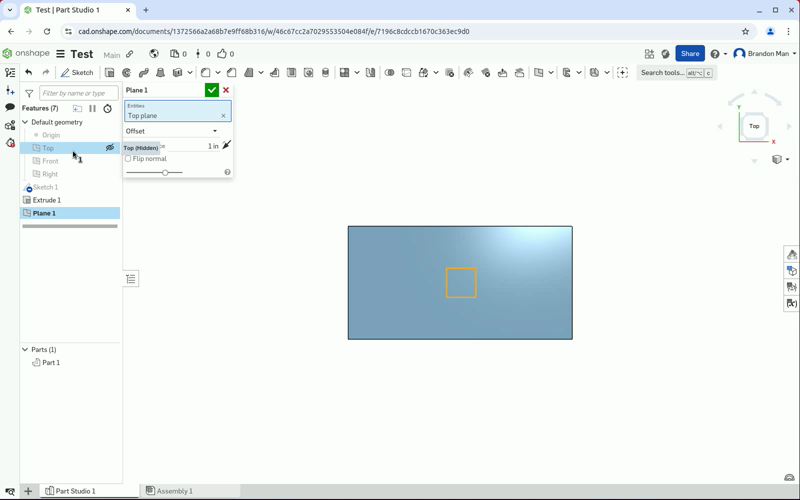
key(tab, 2)
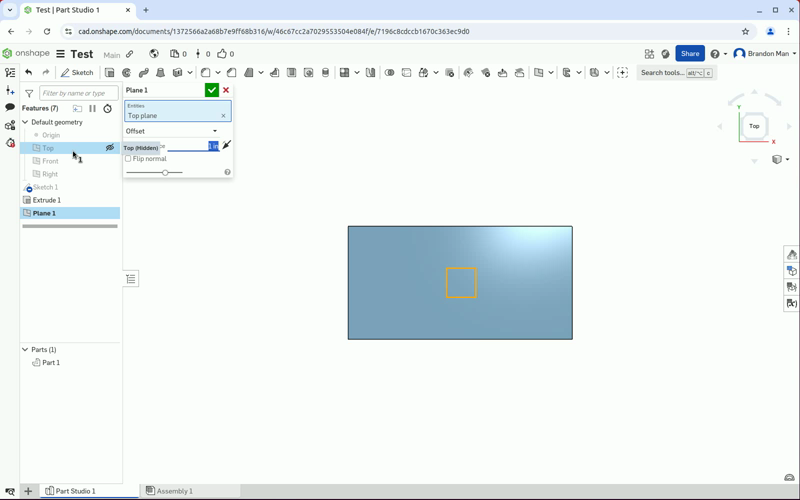
text(14.45)
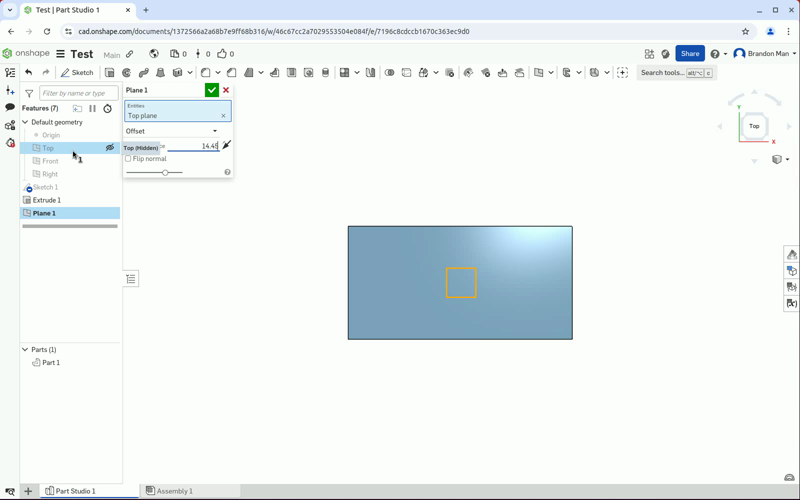
key(enter, 2)
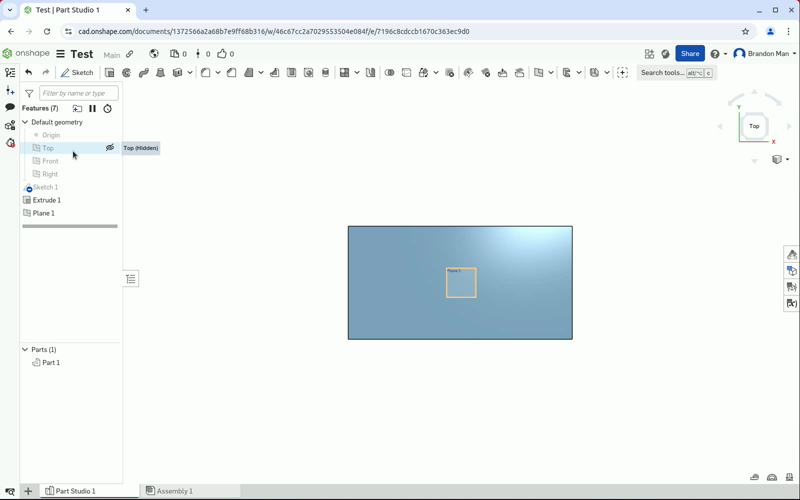
key(shift+s)
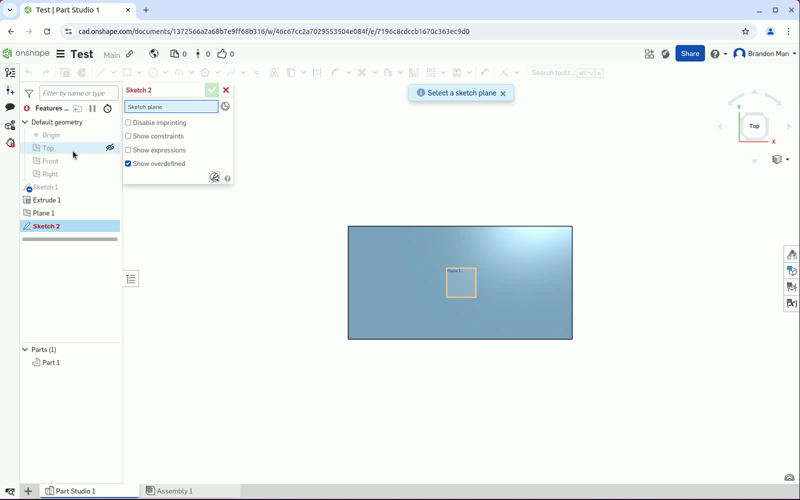
mouse_move(73, 215)
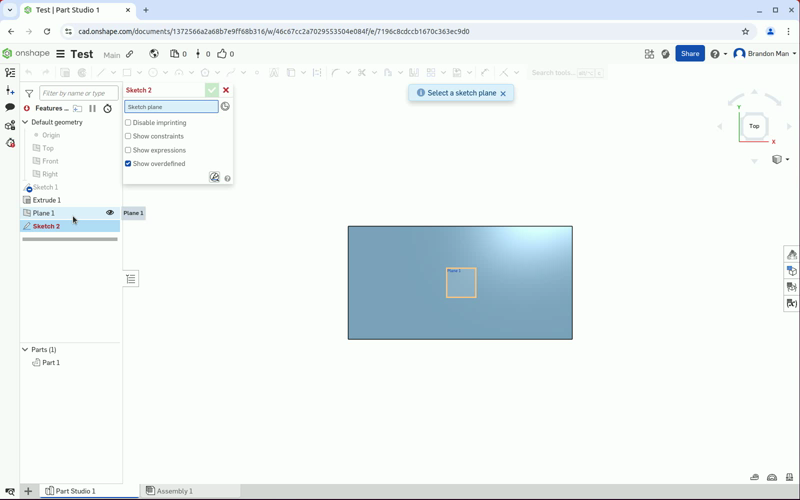
click(73, 215)
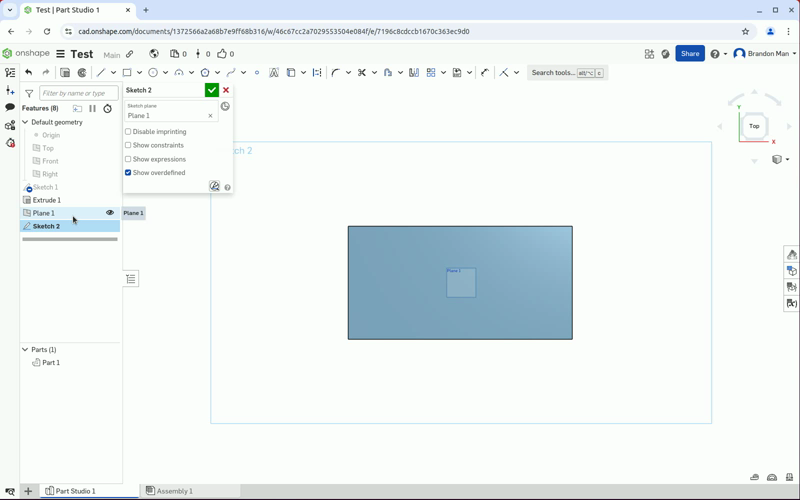
mouse_move(73, 352)
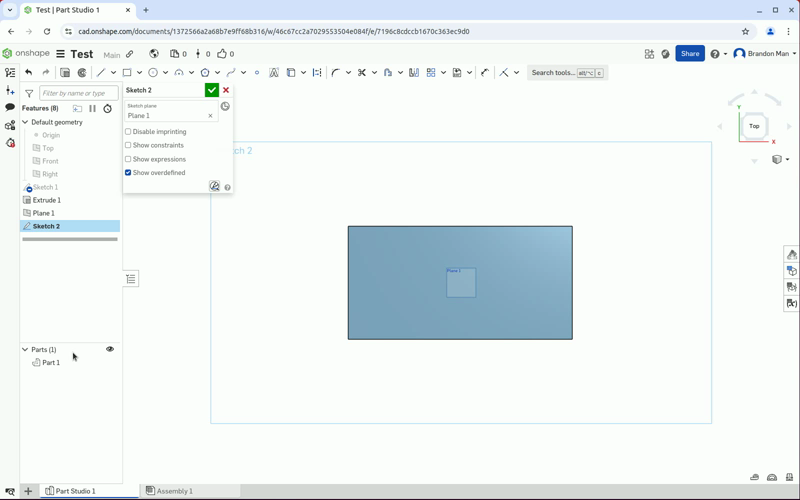
key(y)
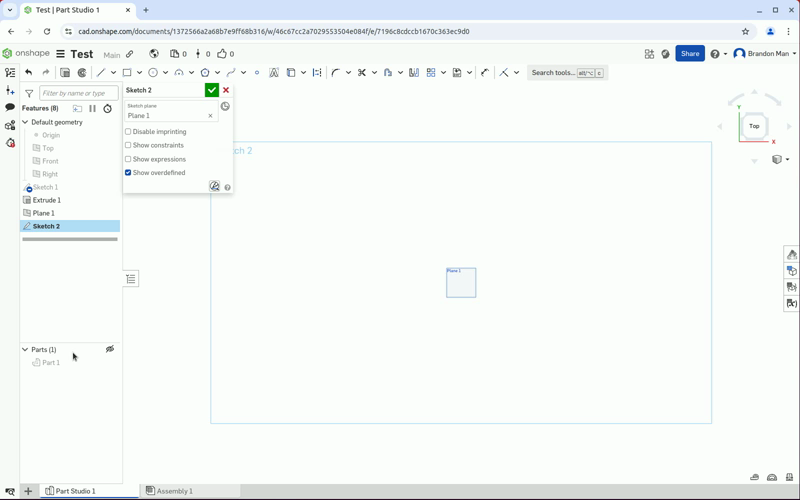
key(l)
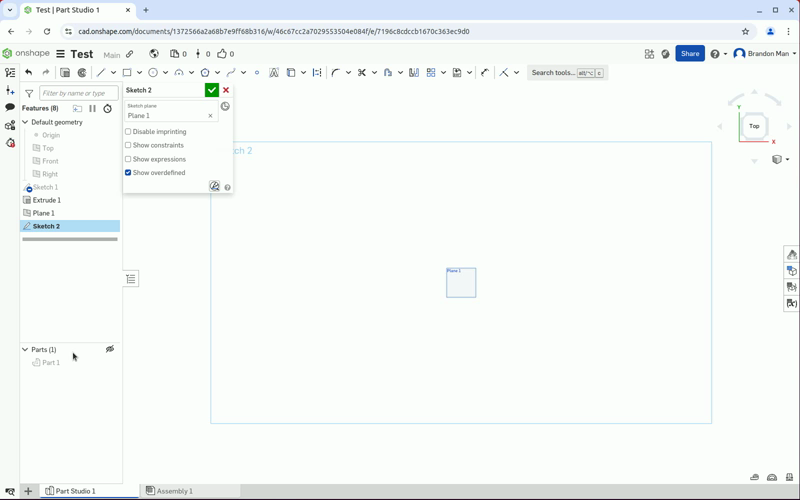
key_down(shift)
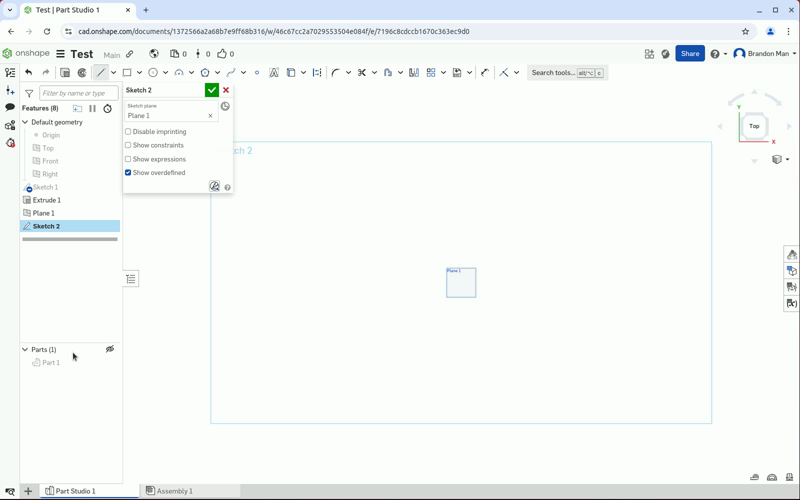
mouse_move(460, 305)
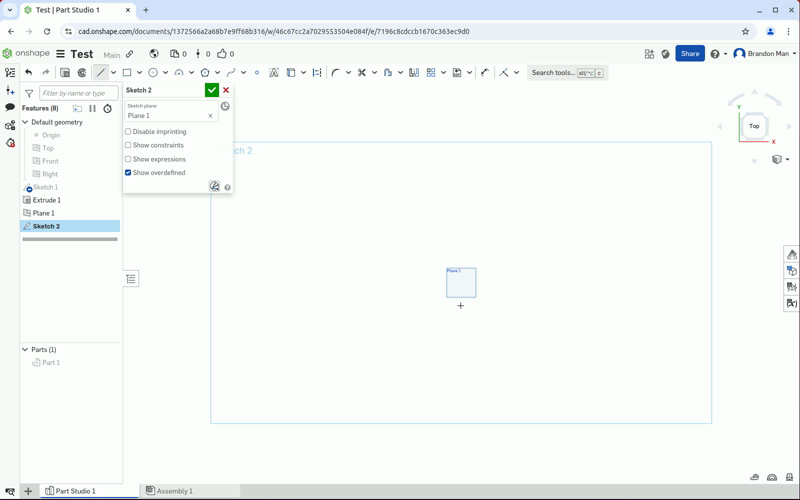
click(460, 305)
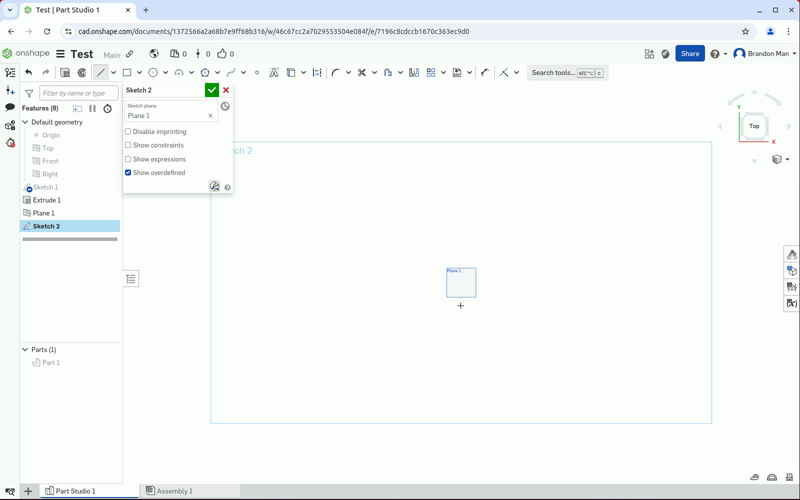
key_up(shift)
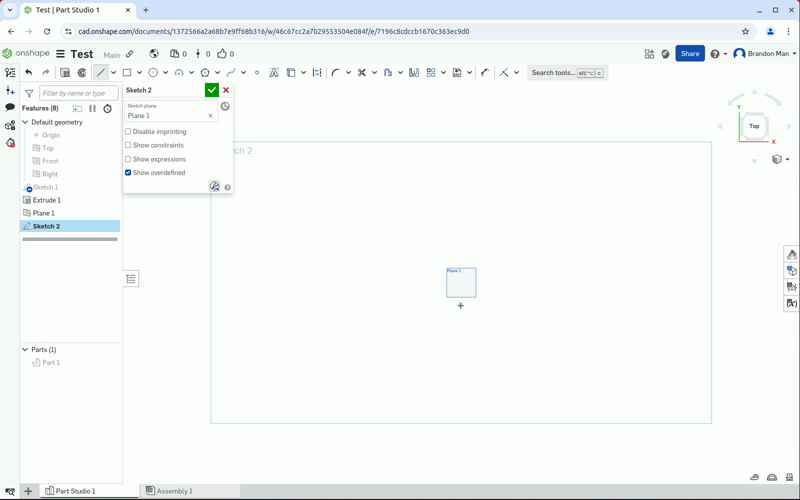
key_down(shift)
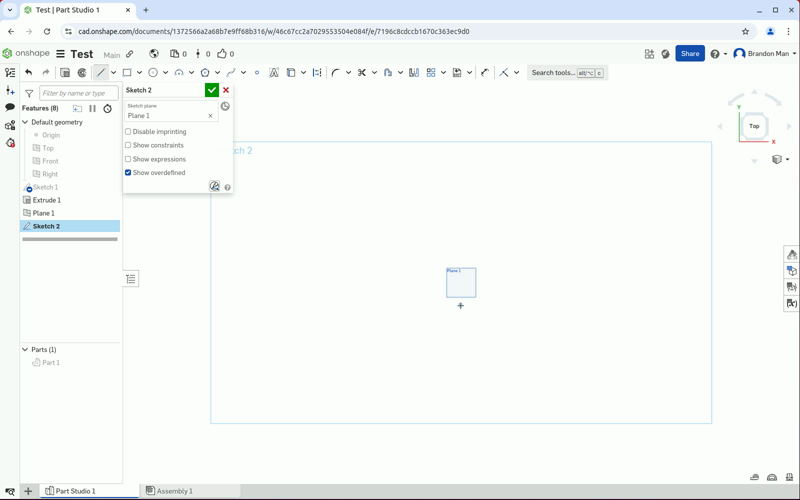
mouse_move(573, 305)
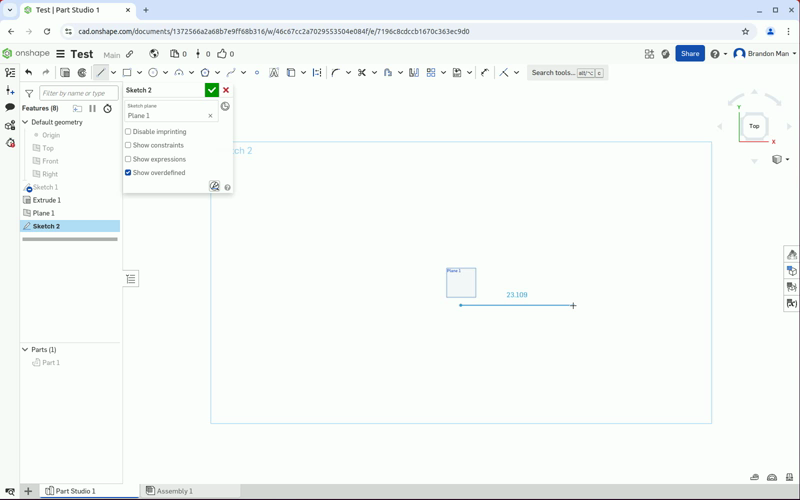
click(573, 305)
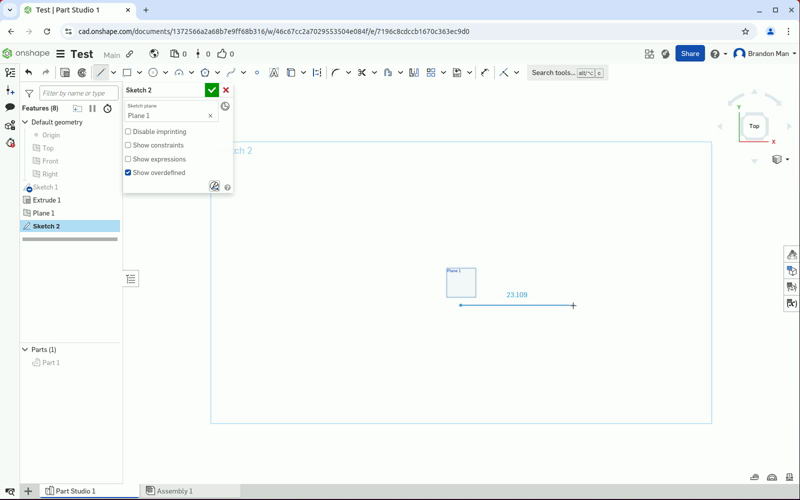
key_up(shift)
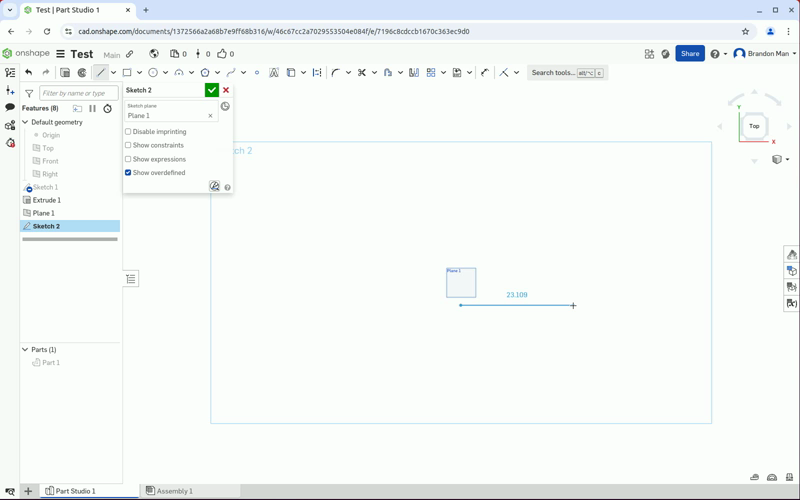
key_down(shift)
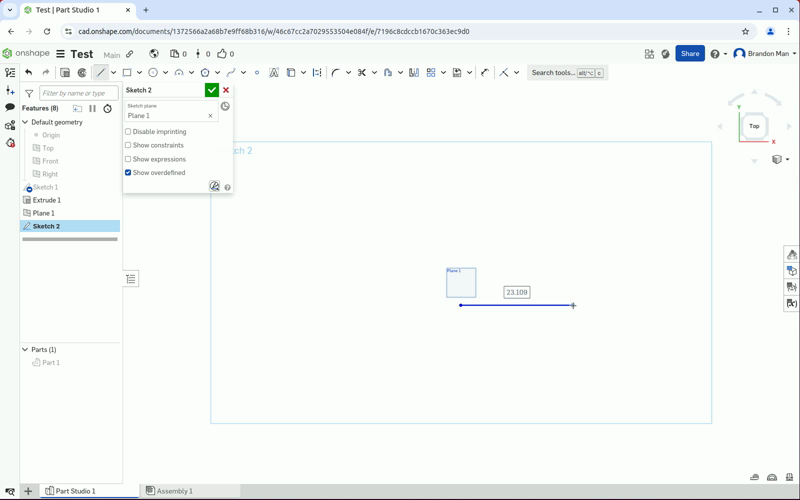
mouse_move(573, 227)
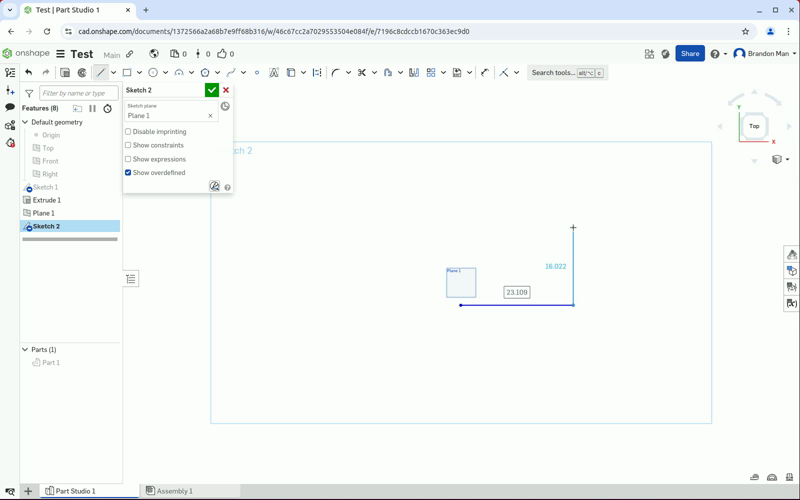
click(573, 227)
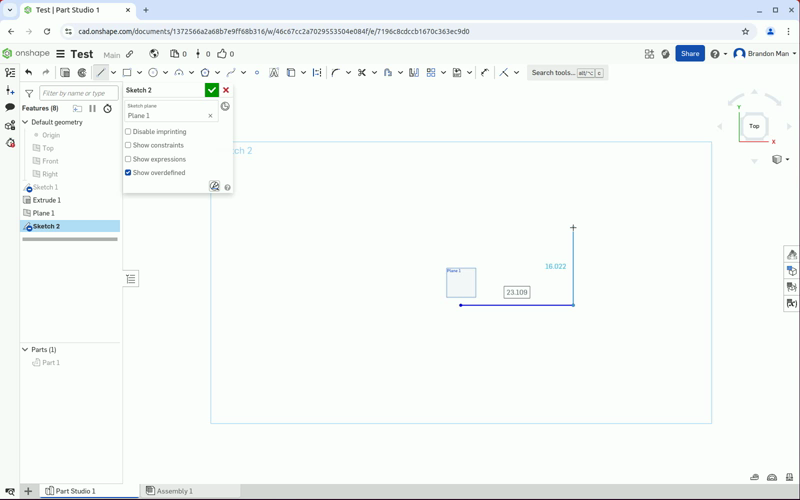
key_up(shift)
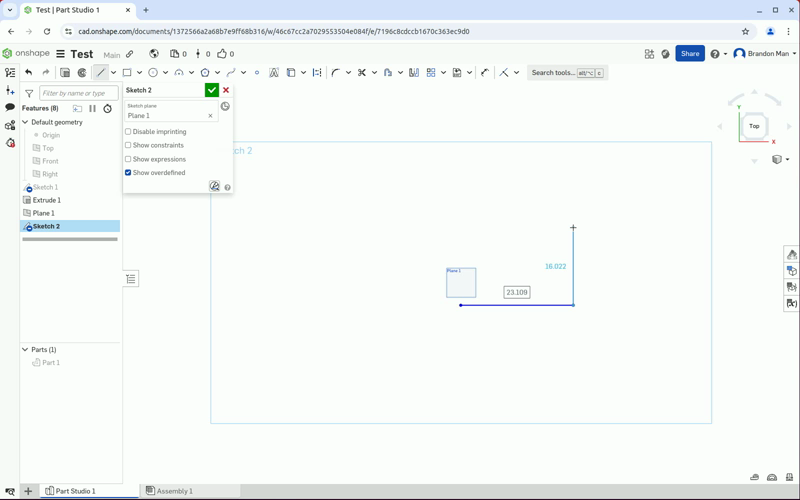
key_down(shift)
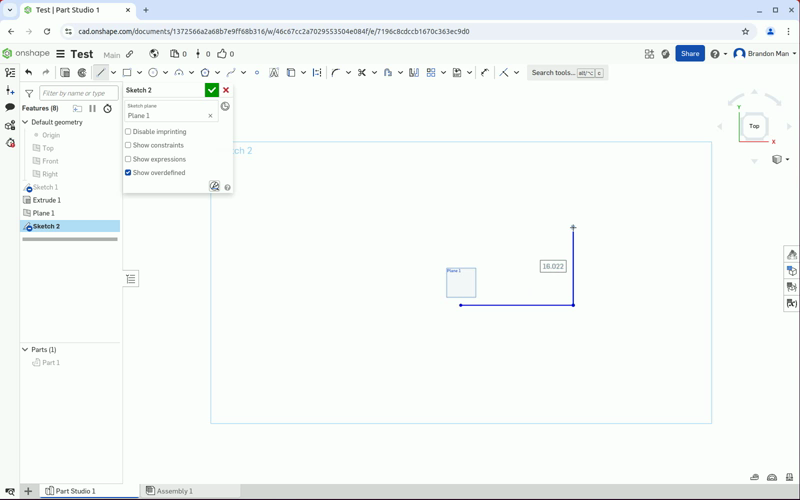
mouse_move(460, 227)
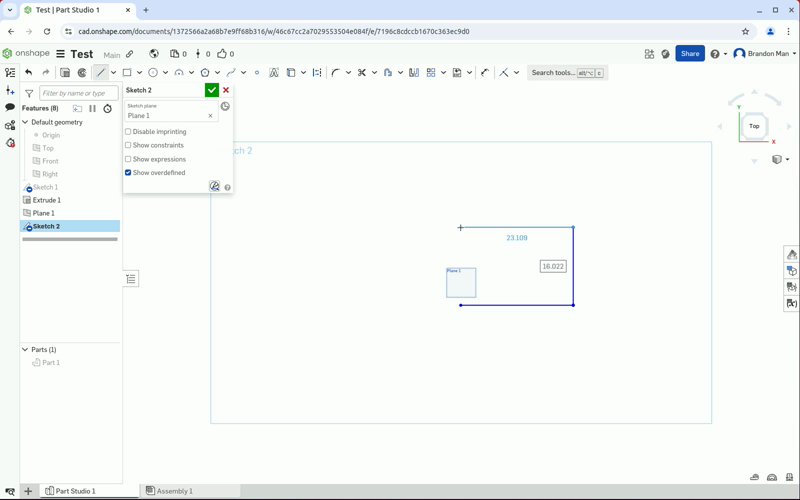
click(460, 227)
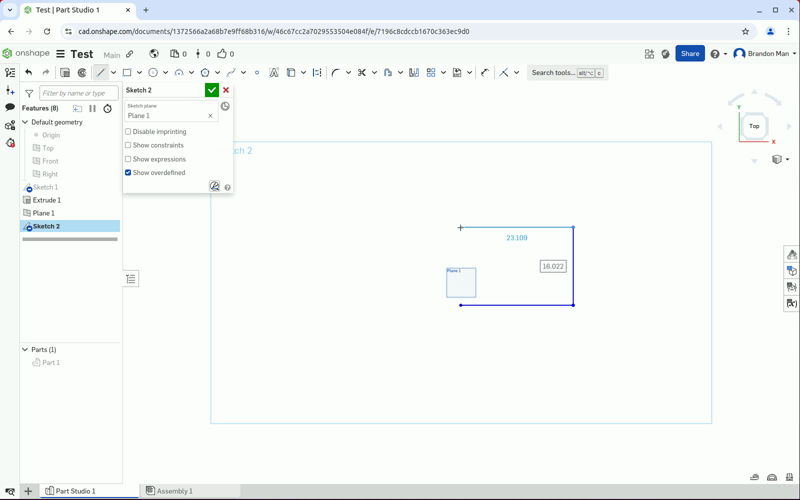
key_up(shift)
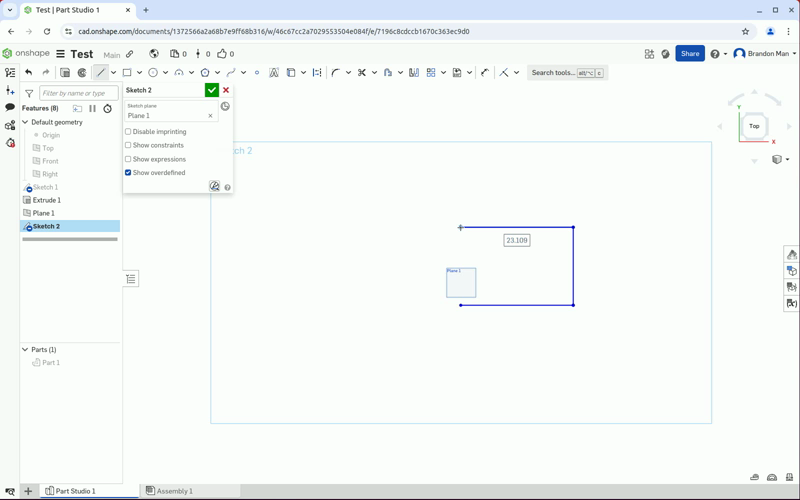
key_down(shift)
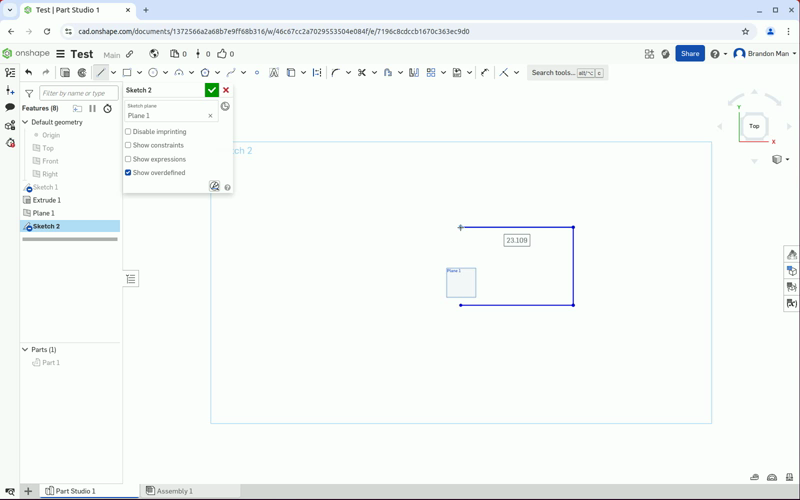
mouse_move(460, 305)
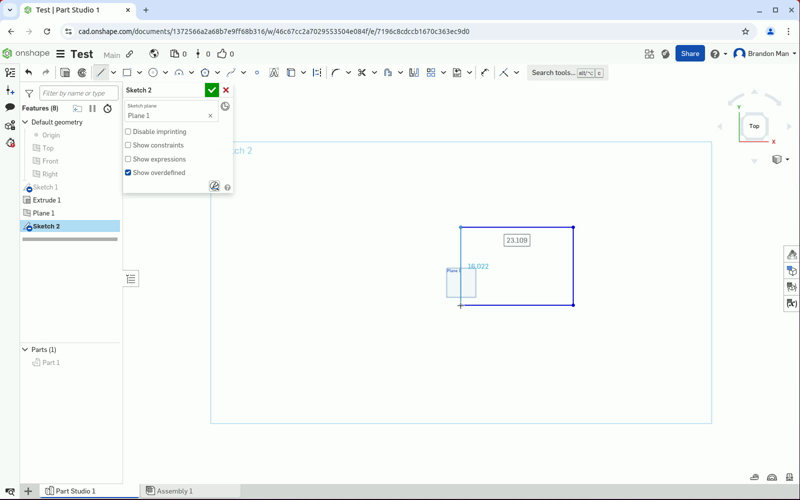
key_up(shift)
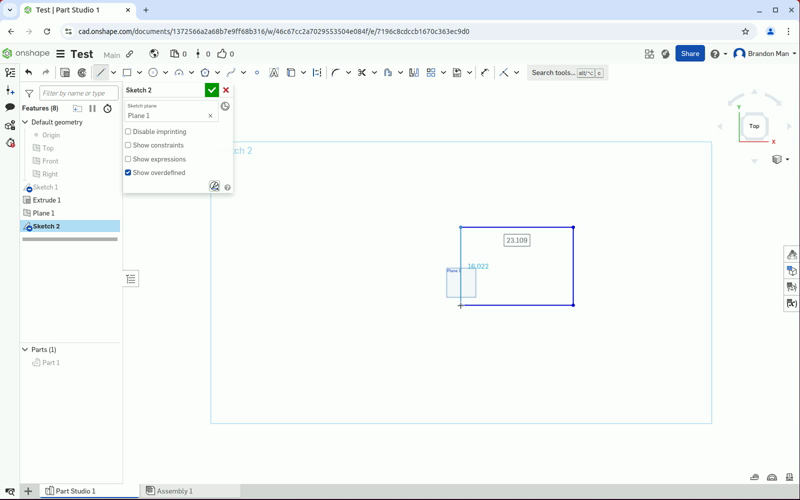
click(460, 305)
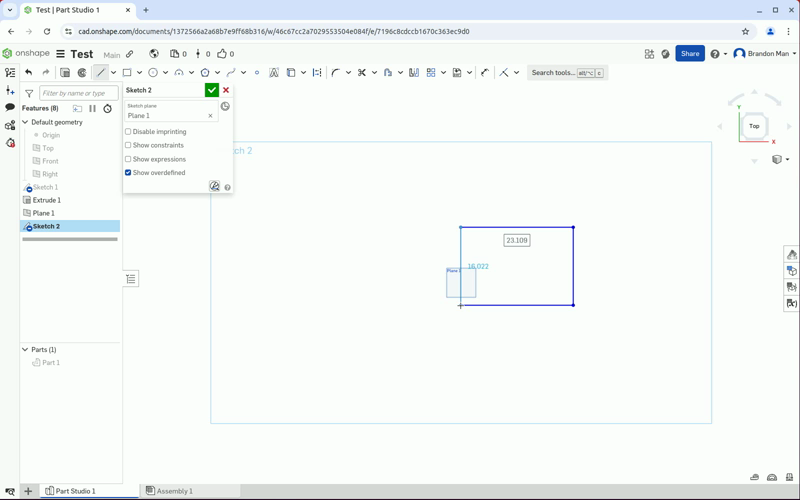
key(esc)
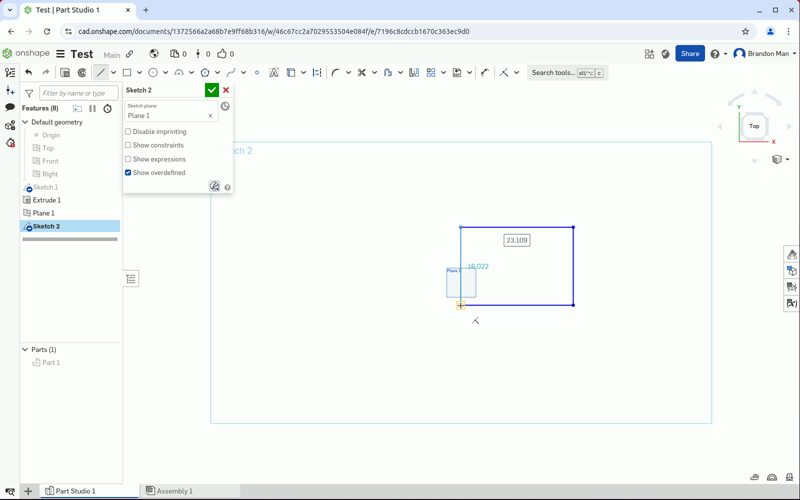
mouse_move(546, 236)
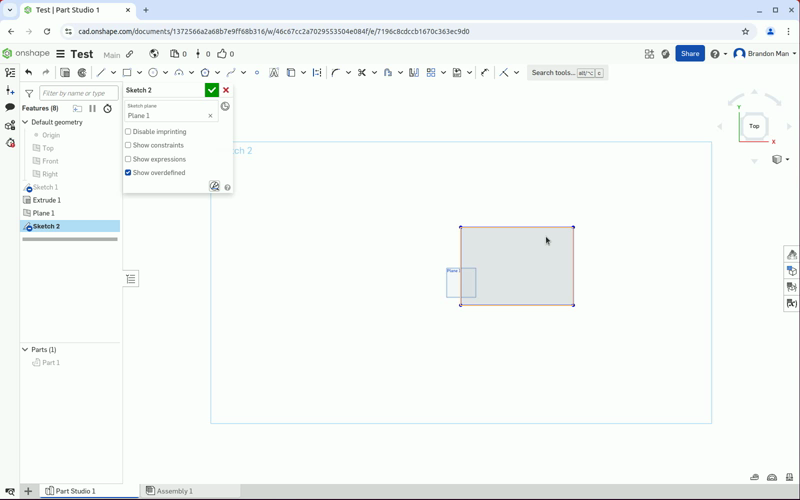
click(546, 236)
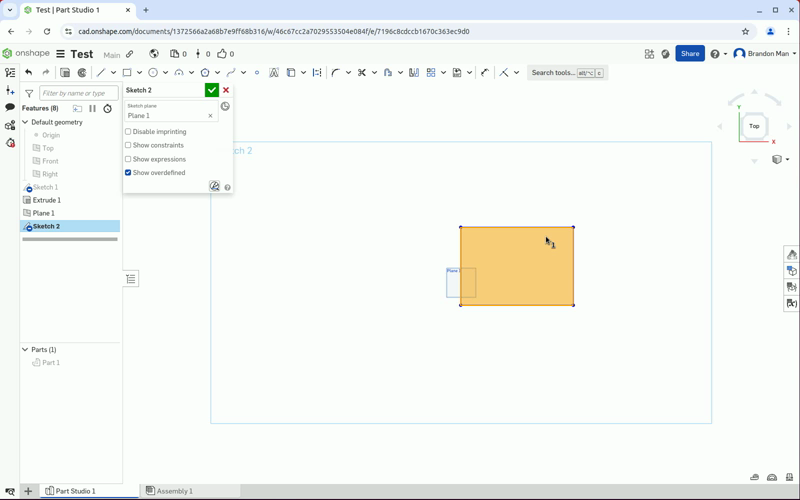
mouse_move(73, 352)
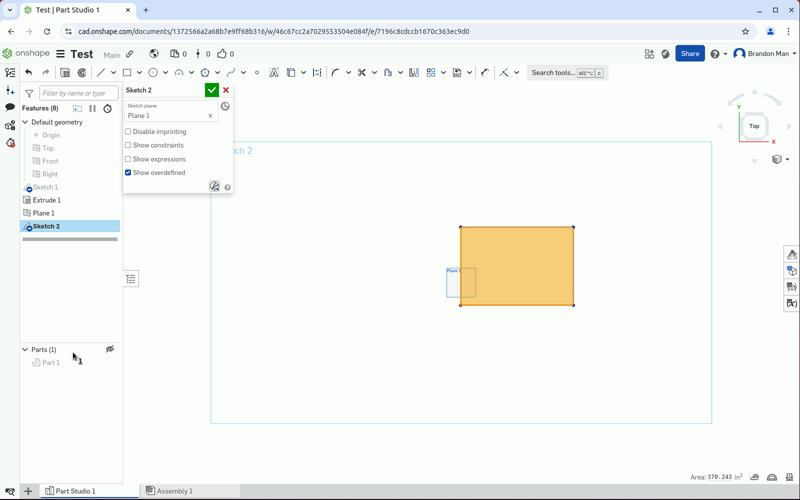
key(shift+y)
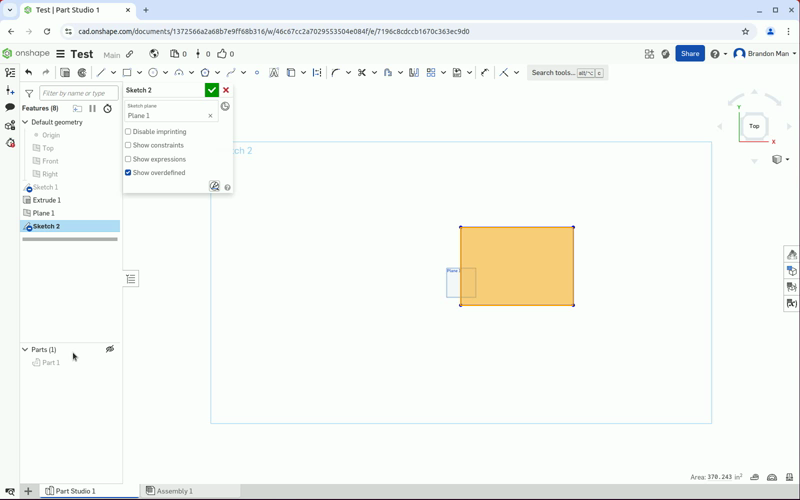
key(shift+e)
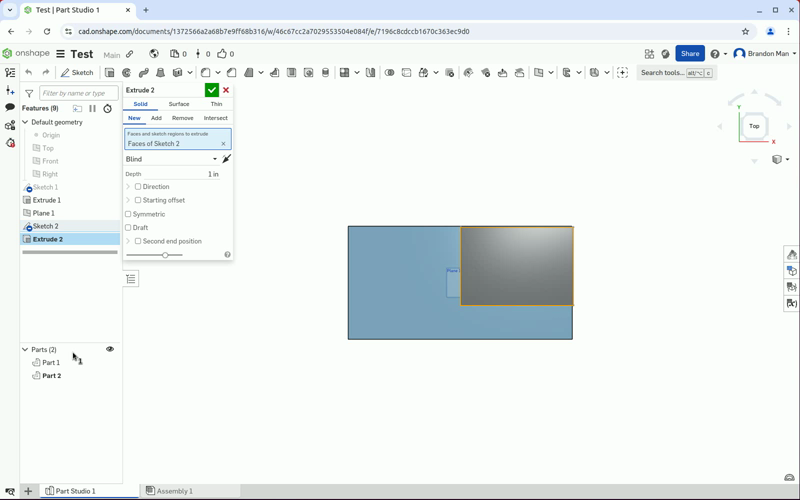
mouse_move(143, 106)
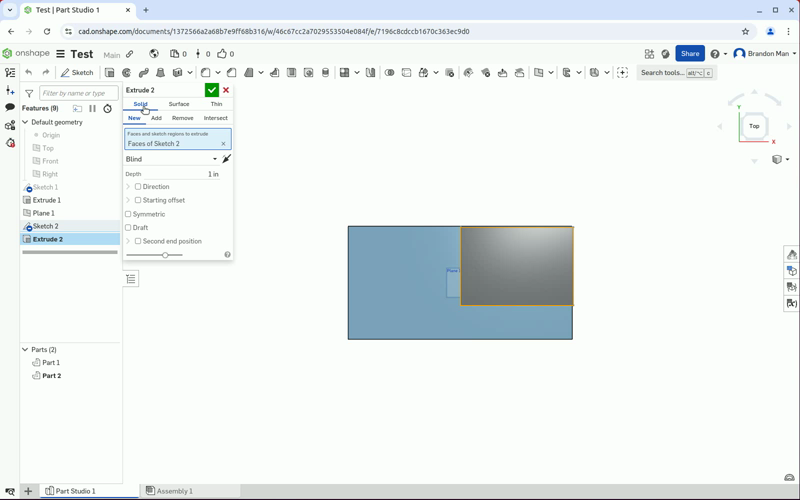
click(143, 106)
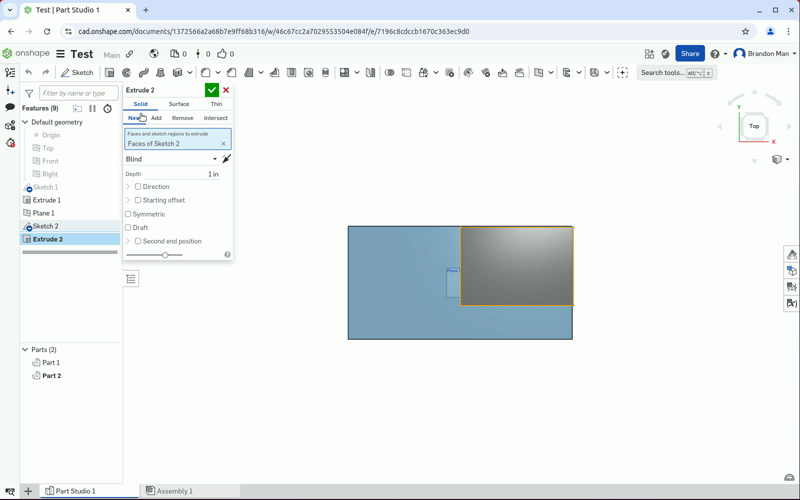
mouse_move(137, 120)
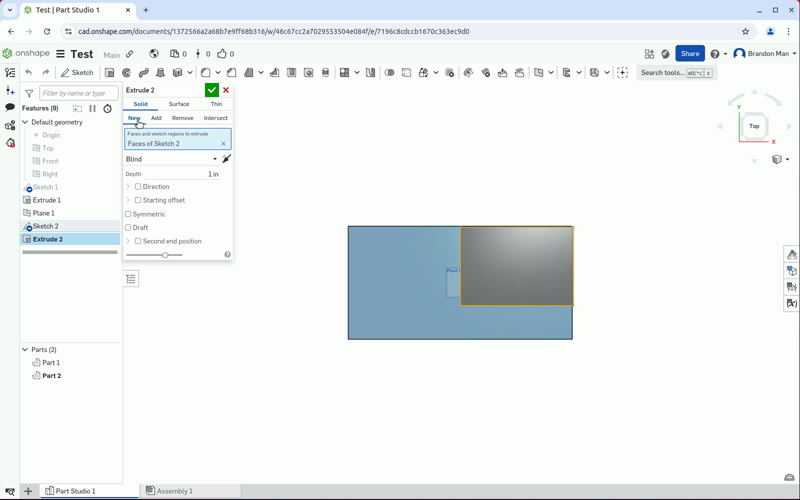
click(137, 120)
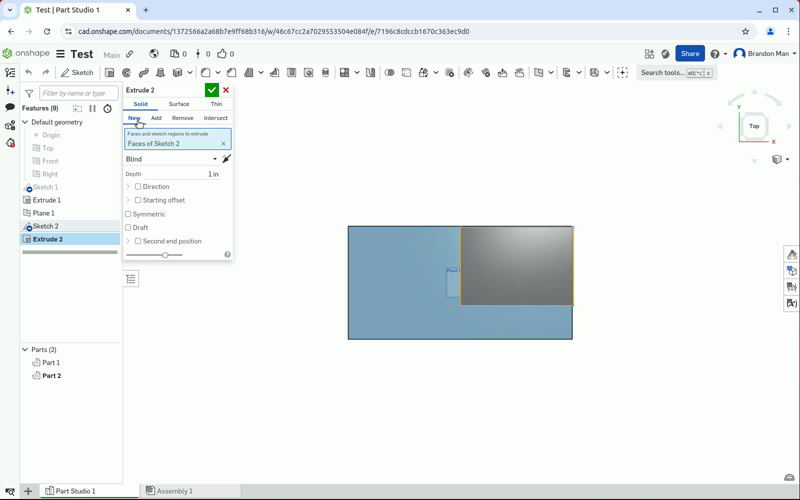
key(tab, 4)
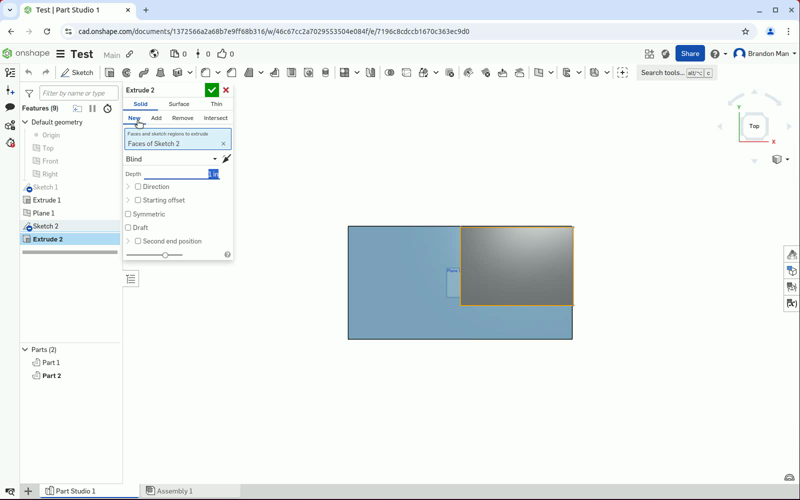
text(8.666)
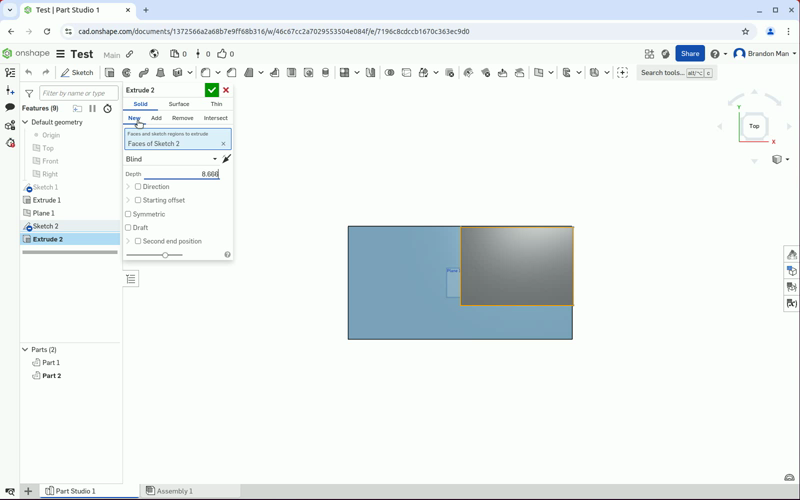
key(enter)
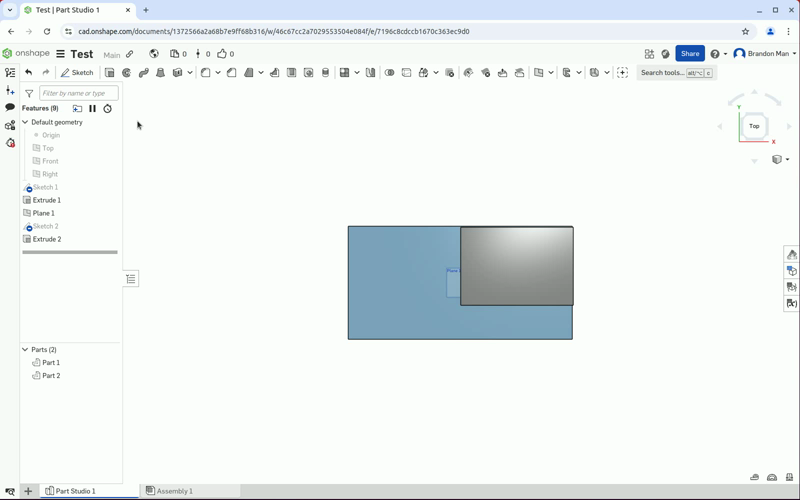
key(shift+h)
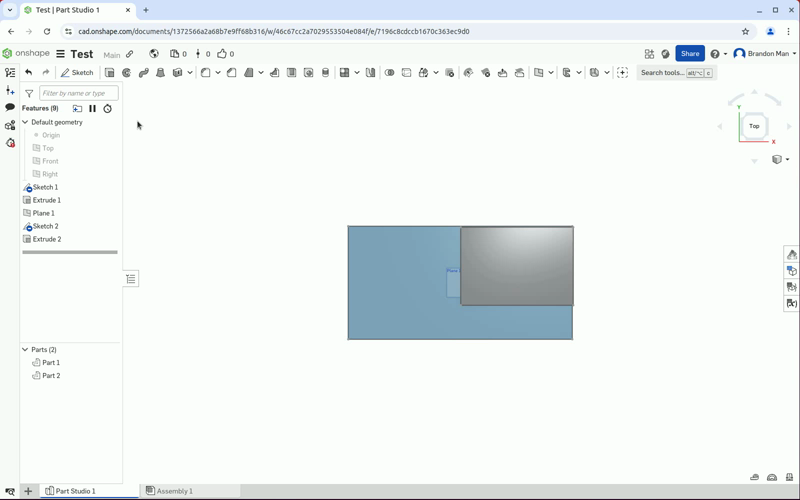
key(shift+h)
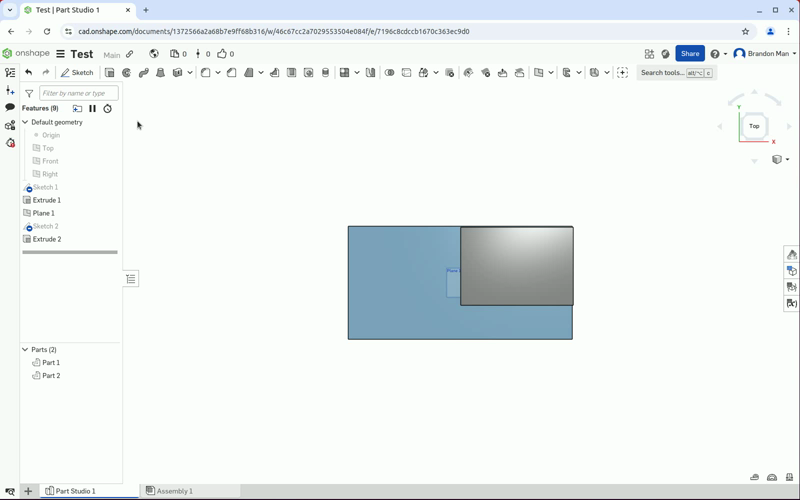
mouse_move(73, 189)
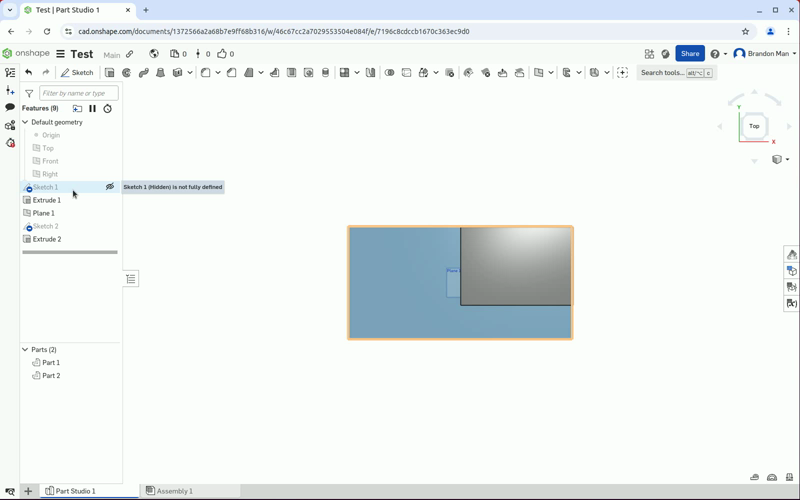
click(73, 189)
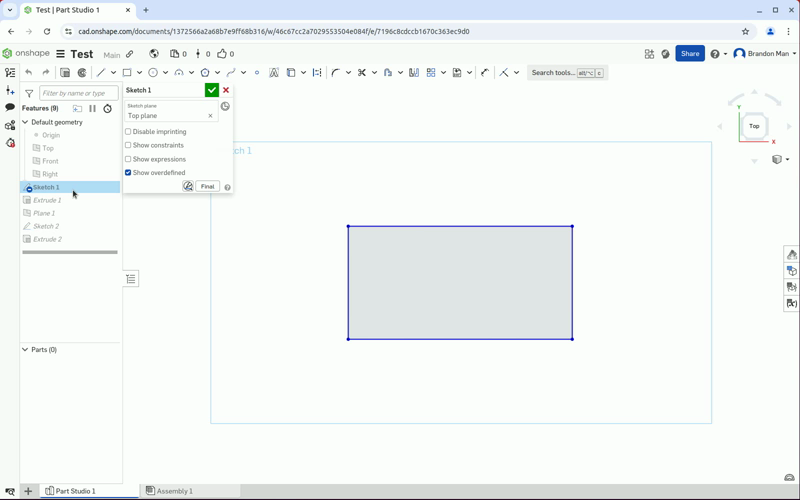
mouse_move(229, 92)
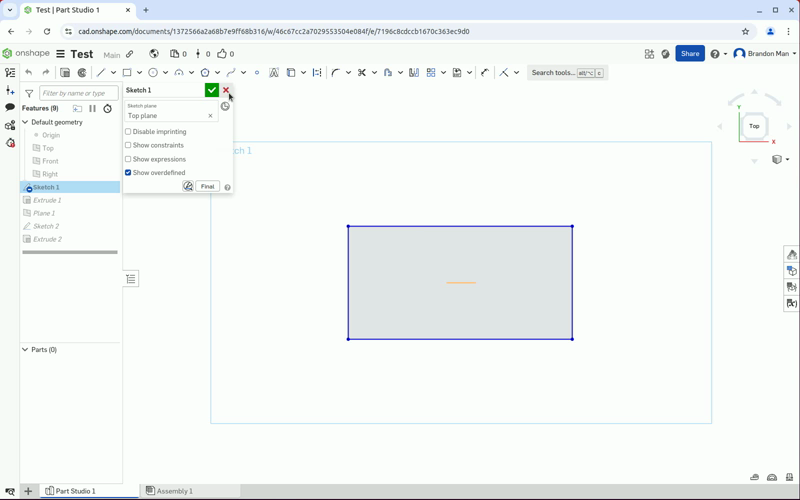
click(229, 92)
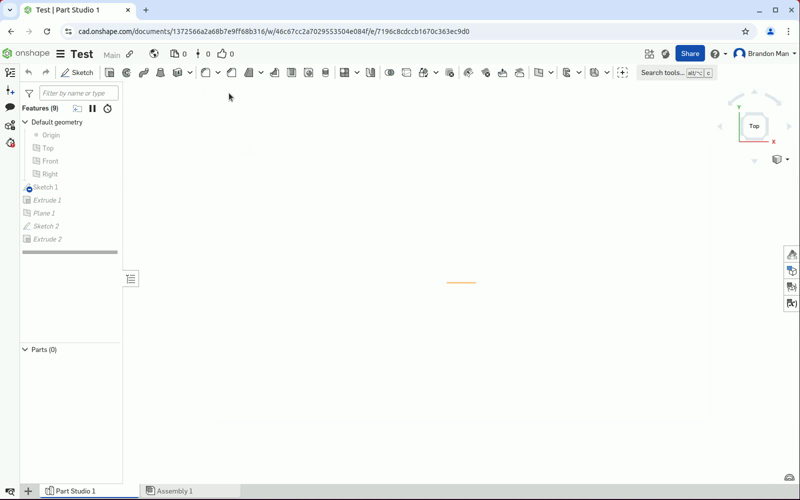
key(shift+s)
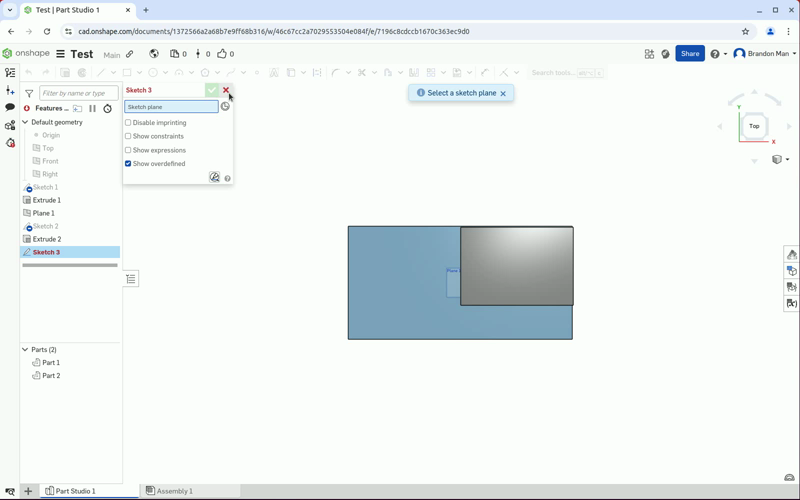
mouse_move(73, 215)
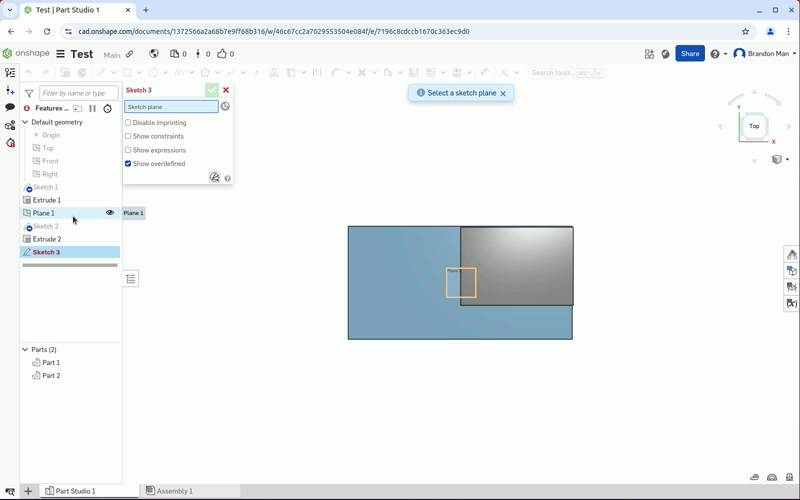
click(73, 215)
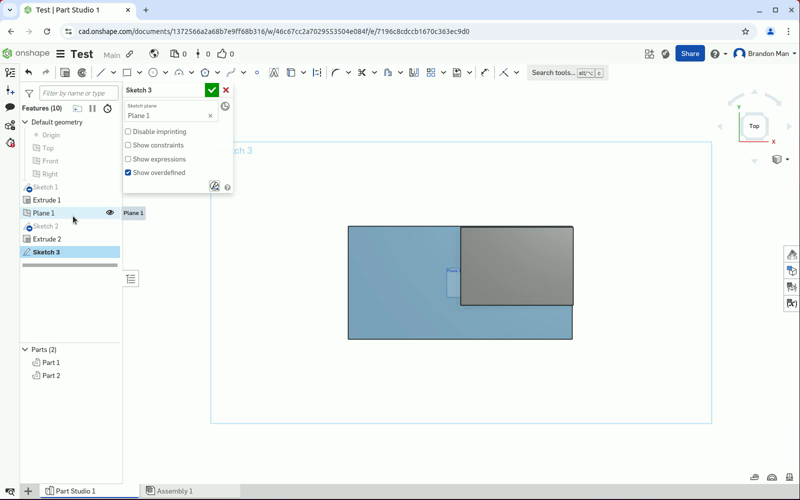
mouse_move(73, 352)
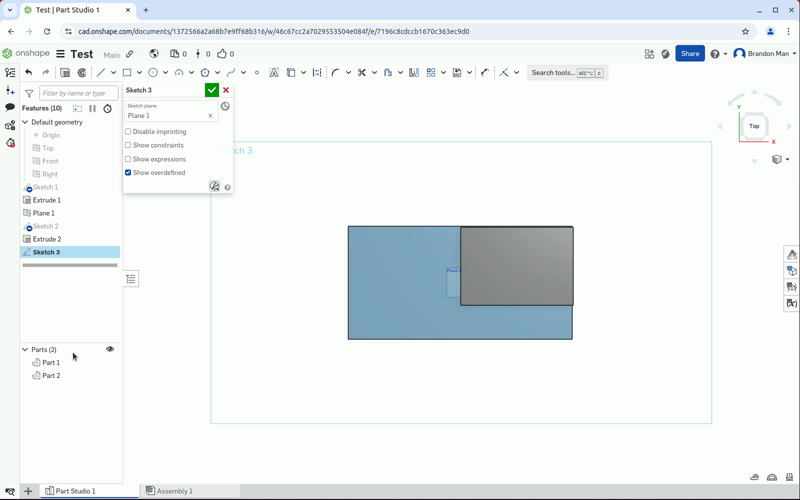
key(y)
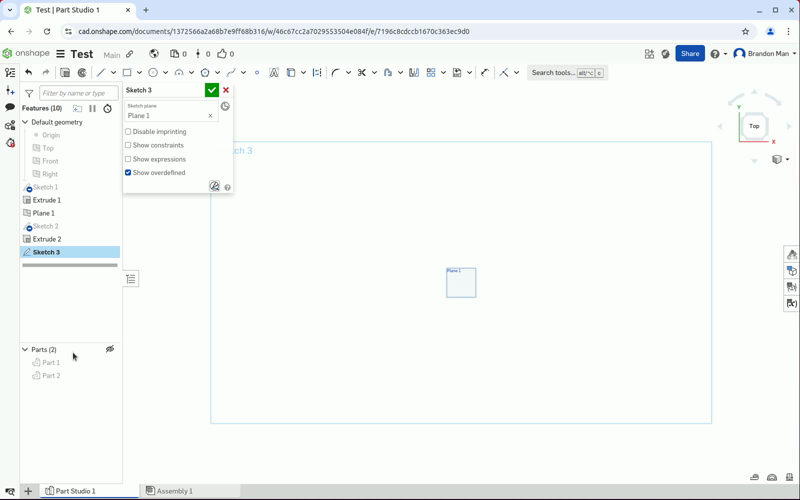
key(l)
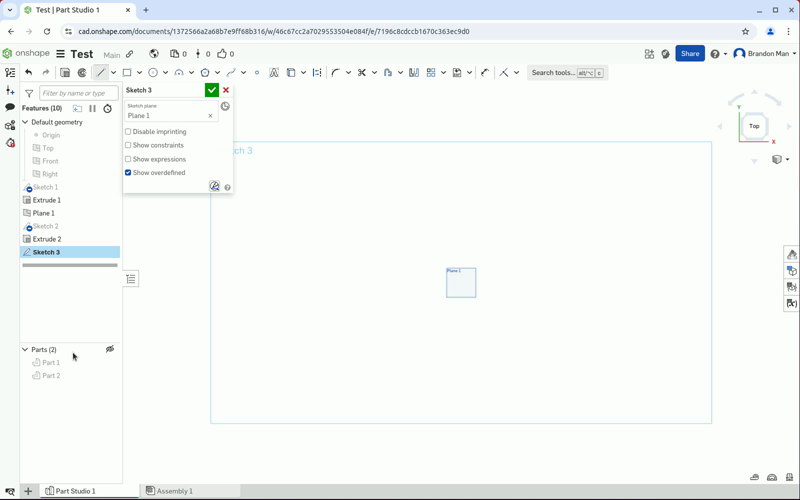
key_down(shift)
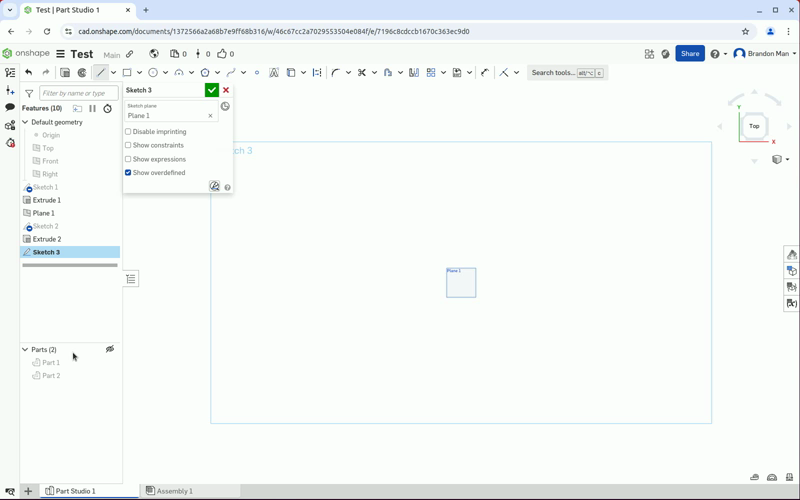
mouse_move(348, 339)
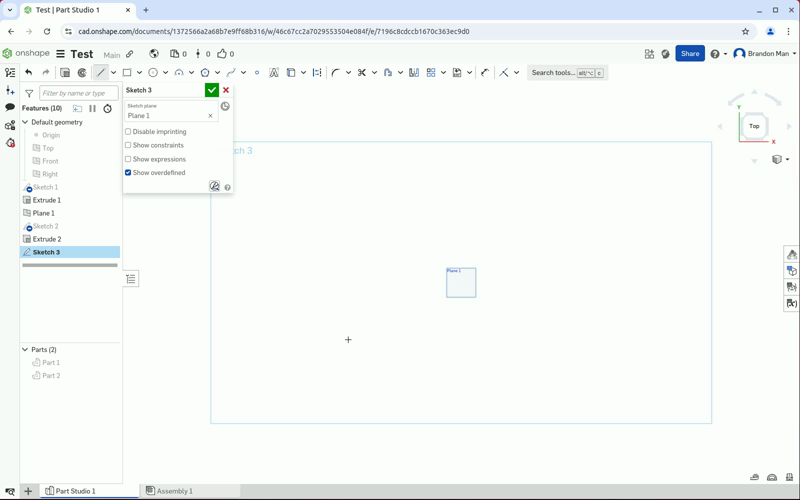
click(348, 339)
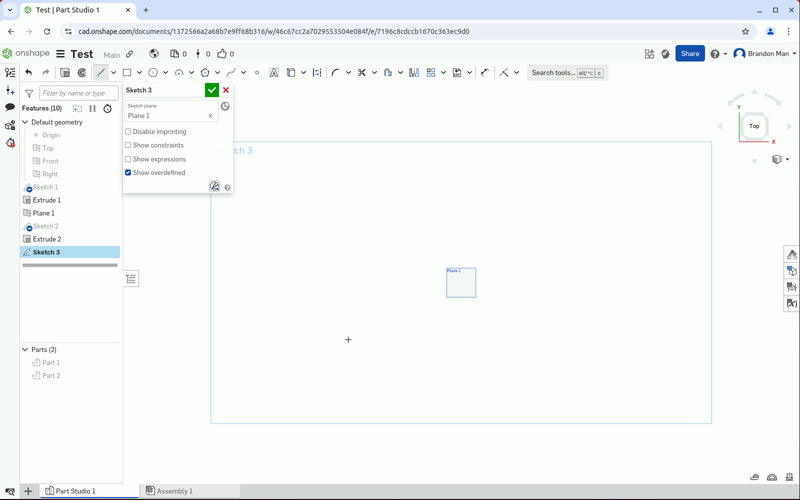
key_up(shift)
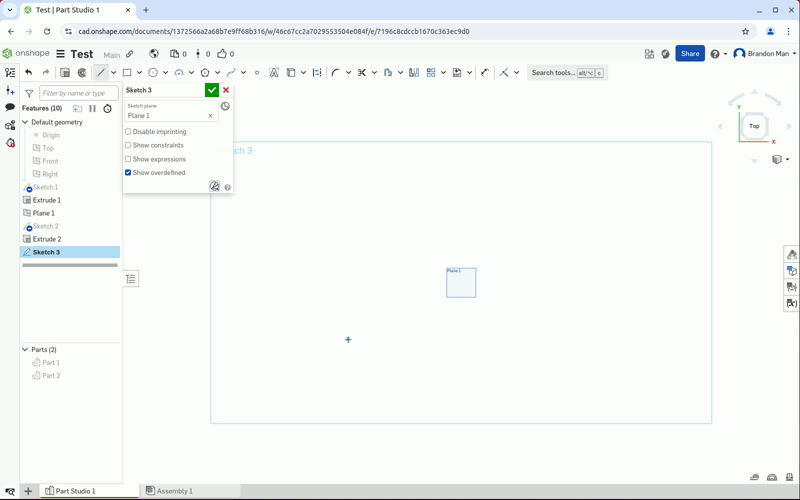
key_down(shift)
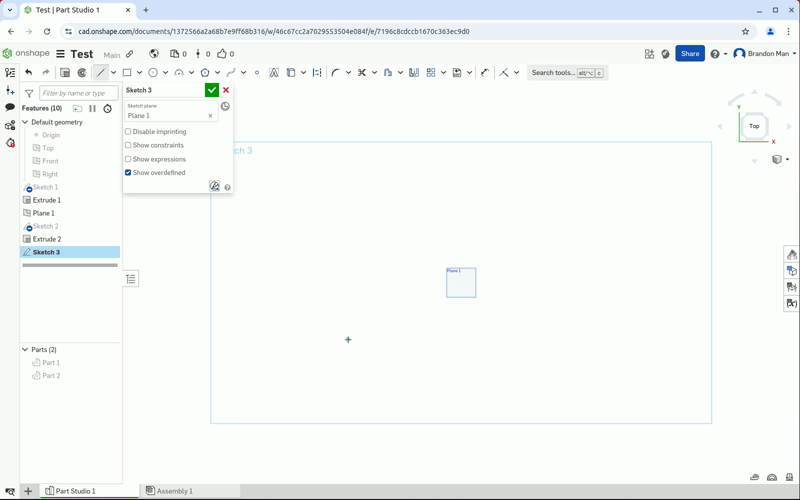
mouse_move(378, 339)
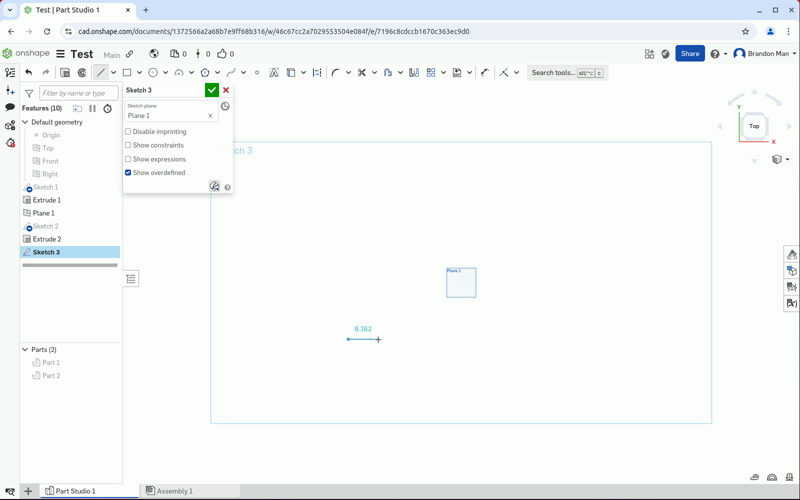
mouse_move(404, 339)
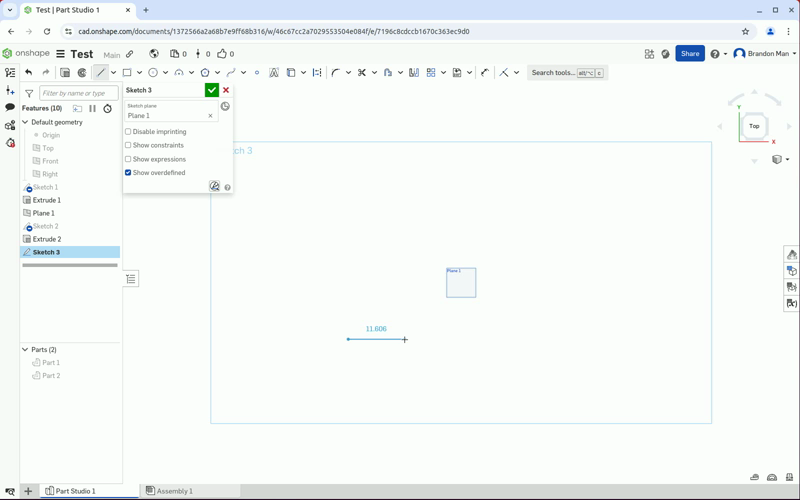
click(404, 339)
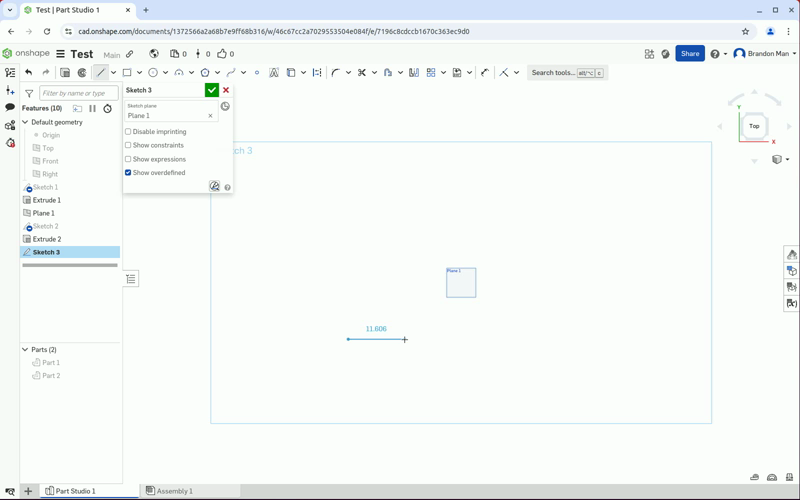
key_up(shift)
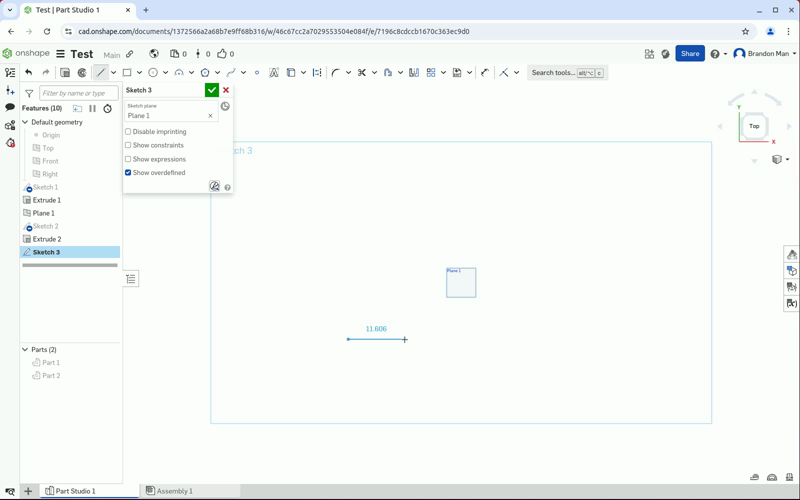
key_down(shift)
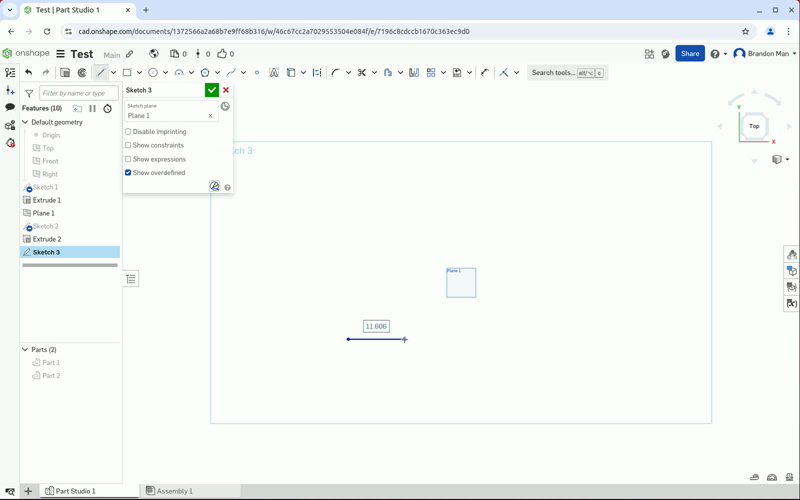
mouse_move(434, 339)
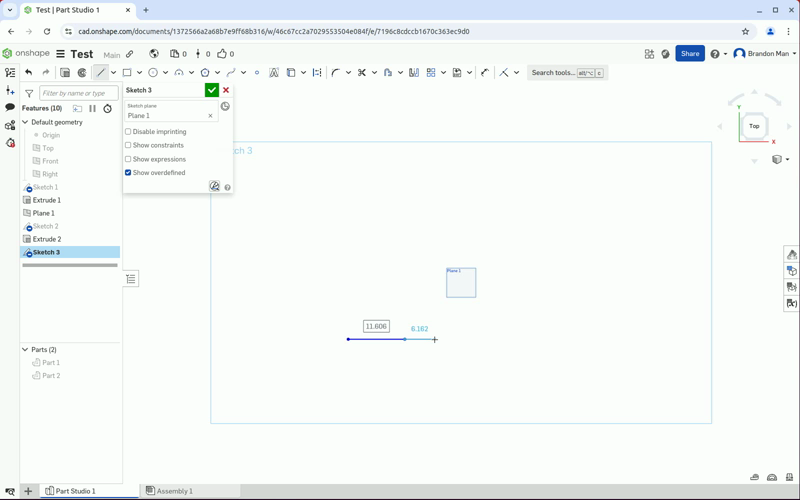
mouse_move(404, 282)
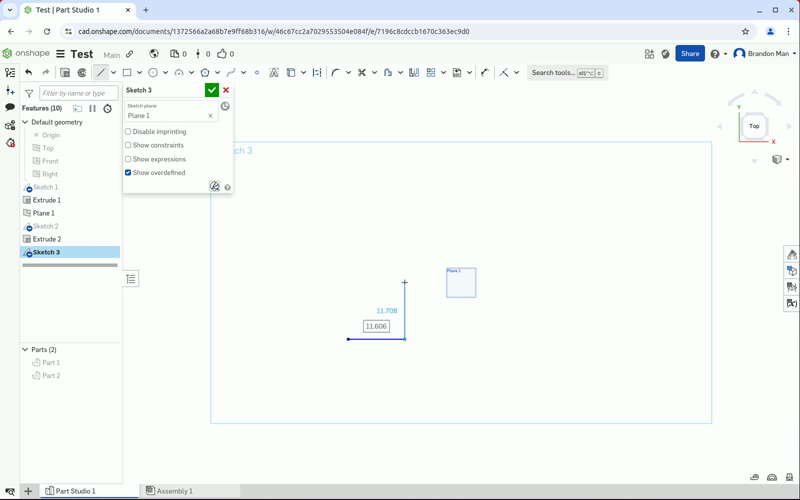
click(404, 282)
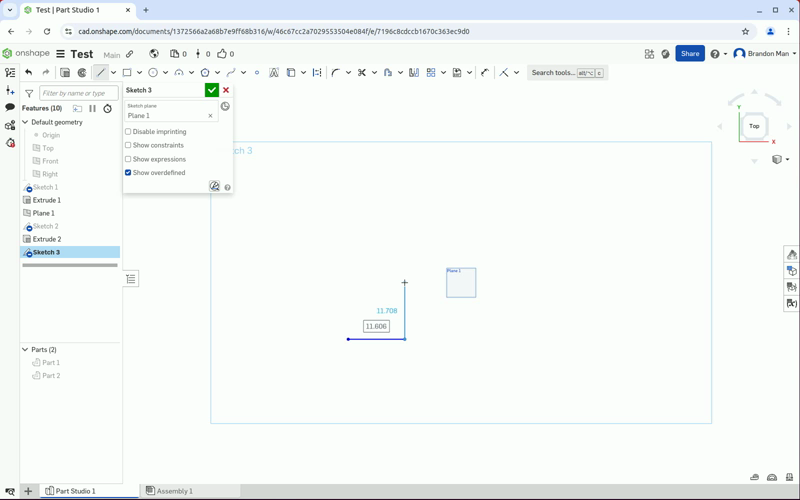
key_up(shift)
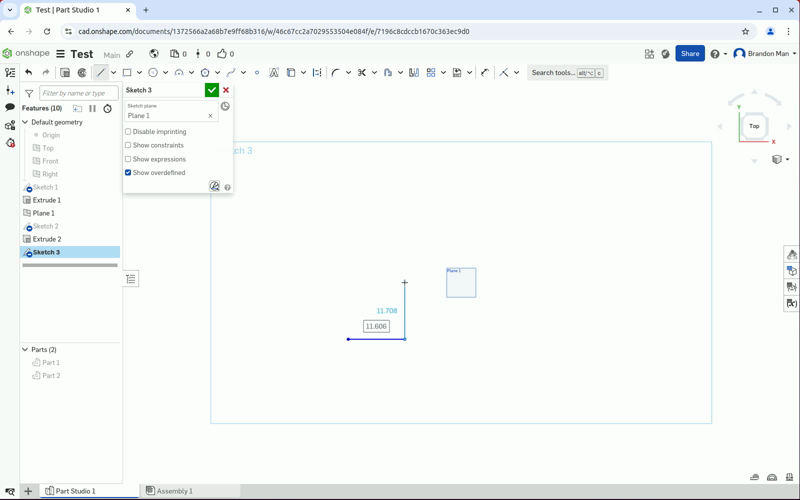
key_down(shift)
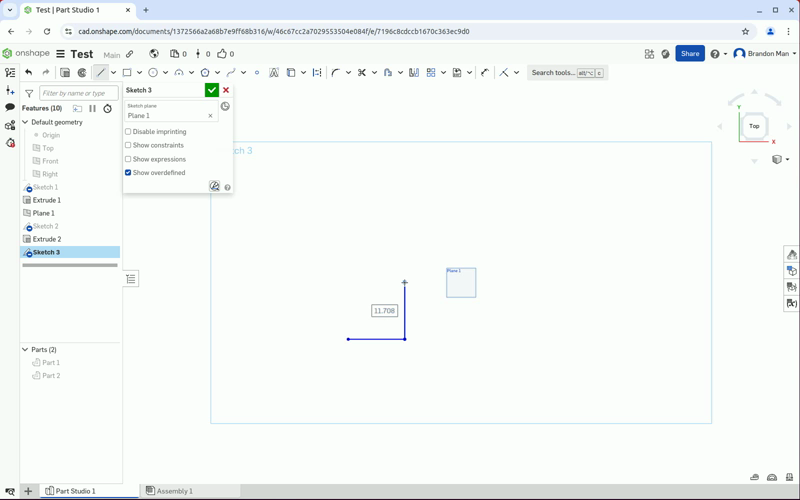
mouse_move(434, 282)
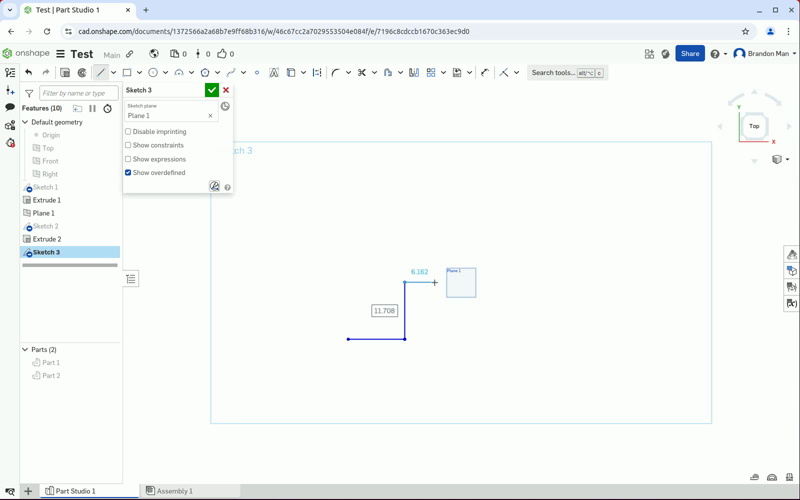
mouse_move(348, 282)
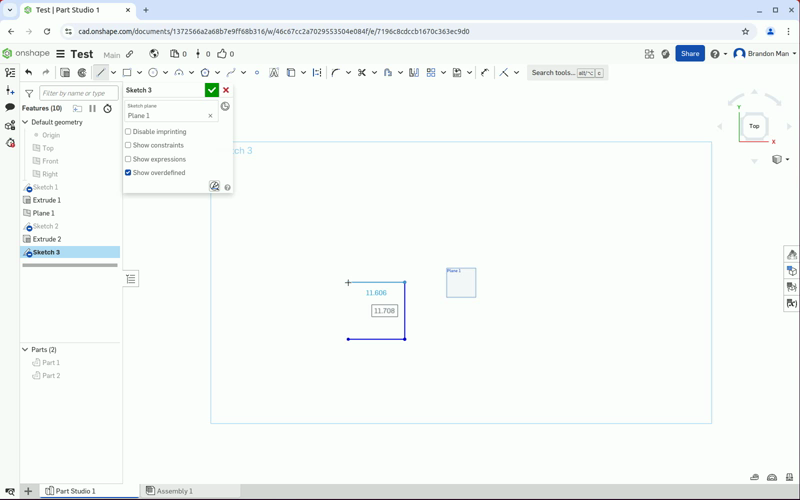
click(348, 282)
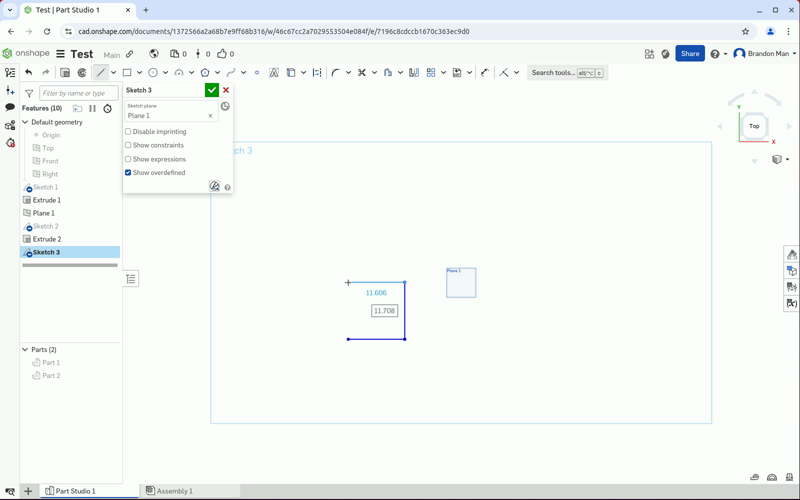
key_up(shift)
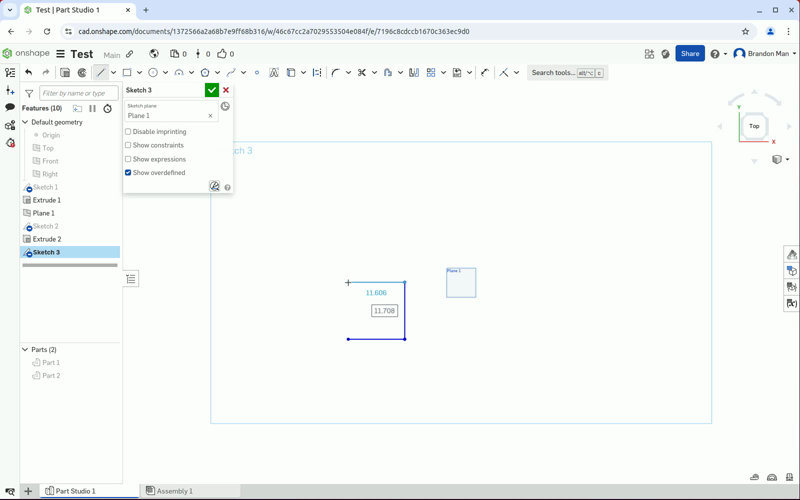
mouse_move(378, 282)
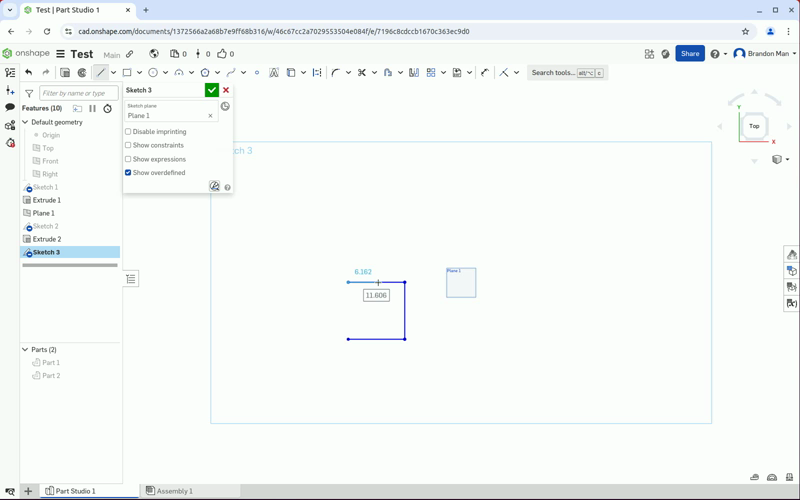
key_down(shift)
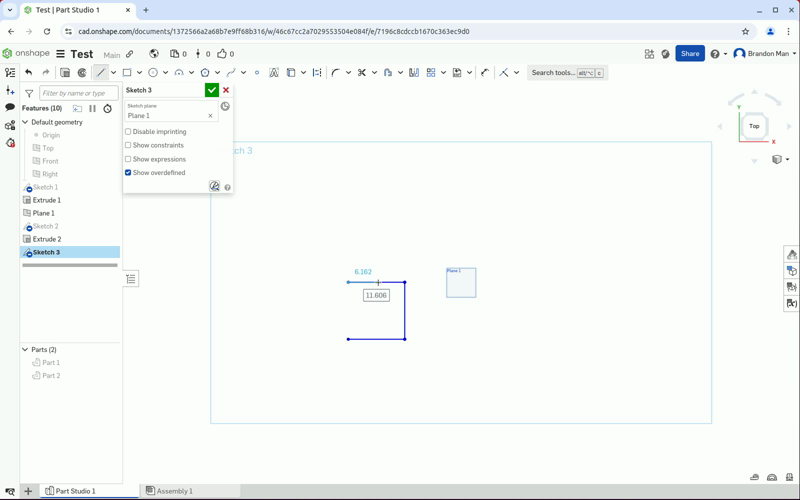
mouse_move(348, 339)
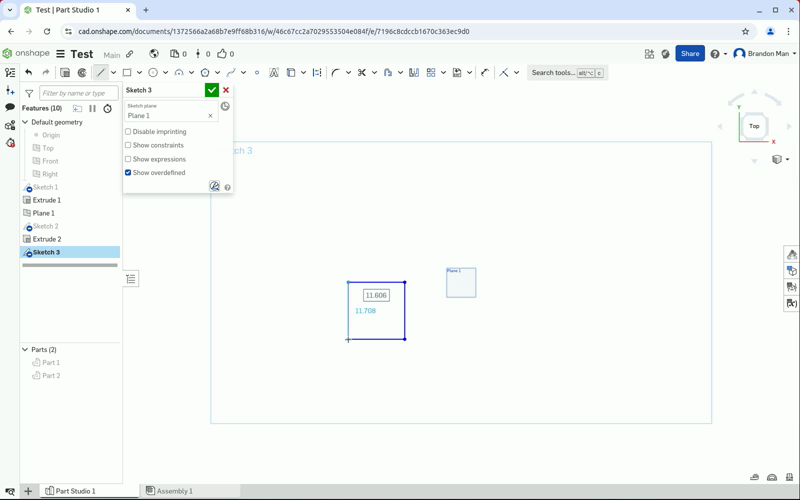
key_up(shift)
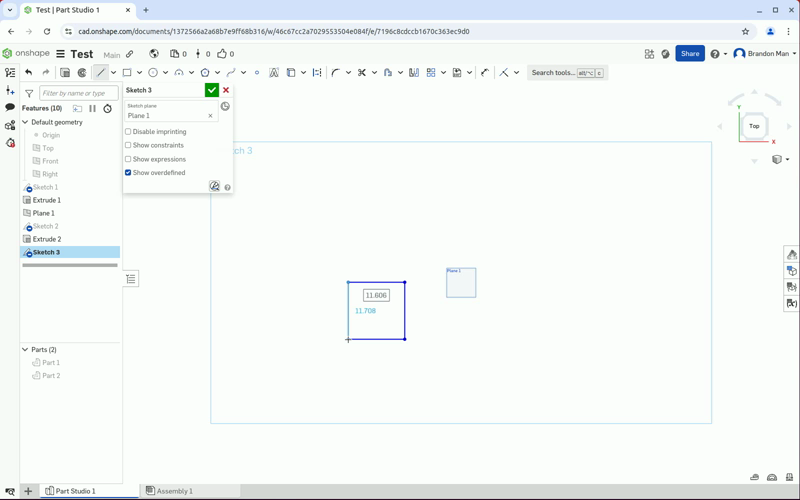
click(348, 339)
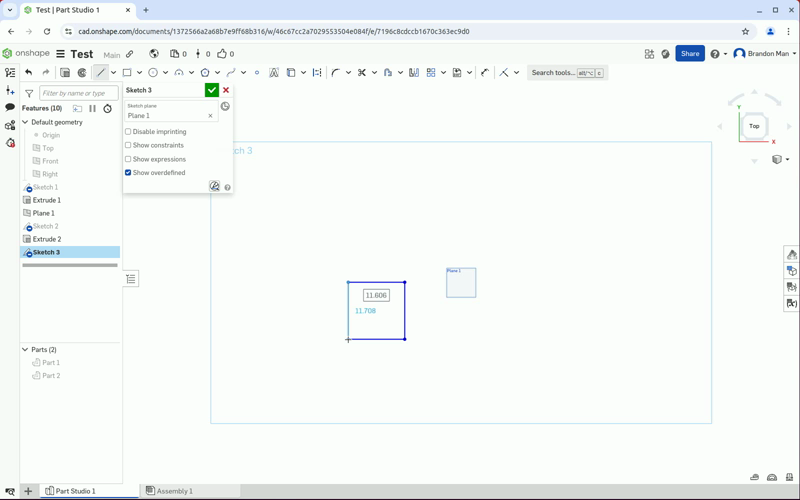
key(esc)
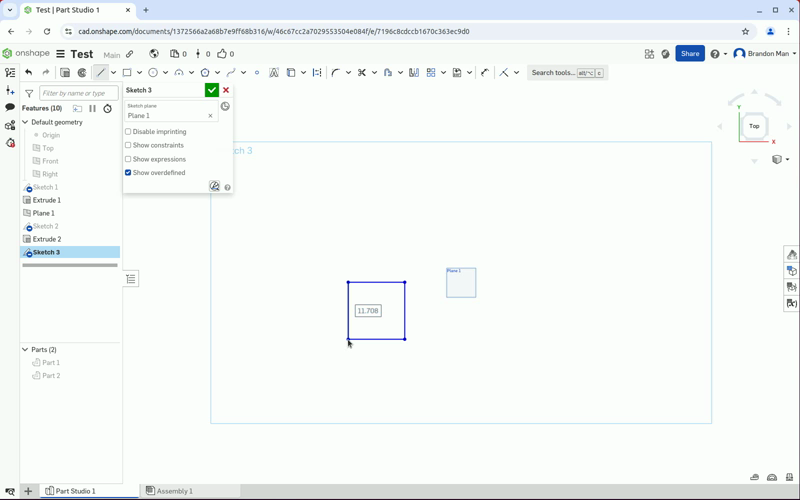
mouse_move(352, 321)
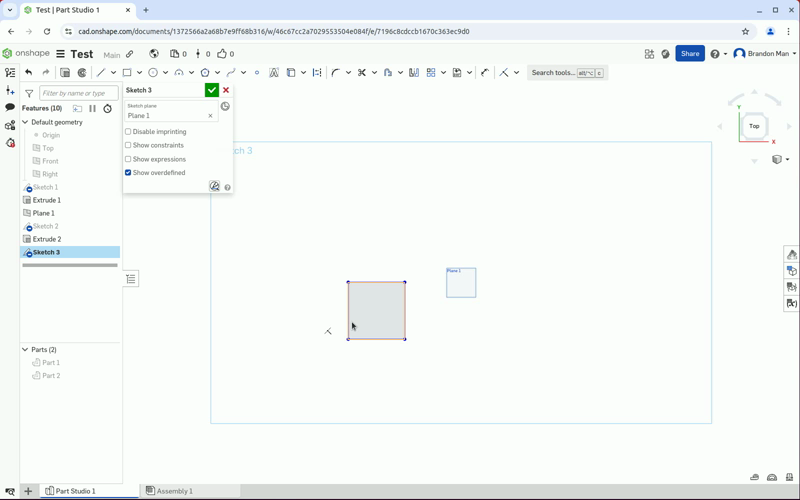
click(352, 321)
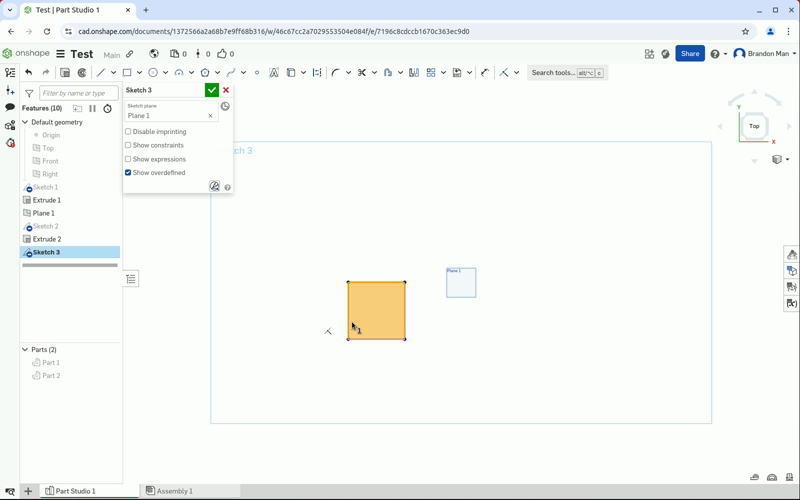
mouse_move(73, 352)
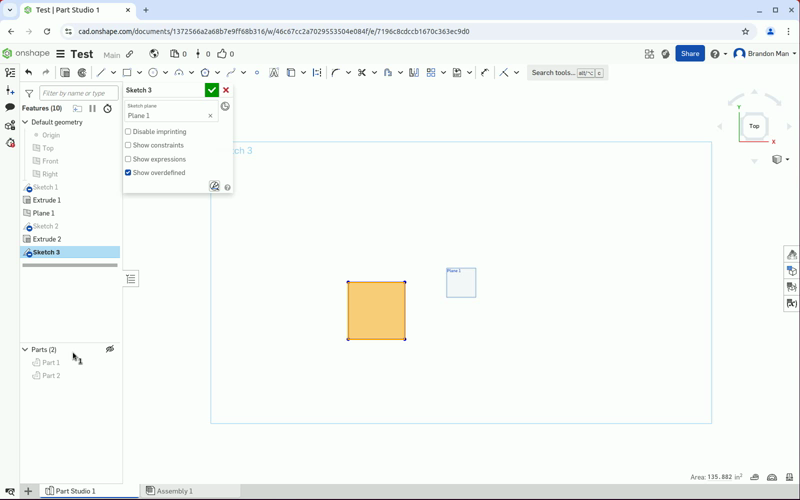
key(shift+y)
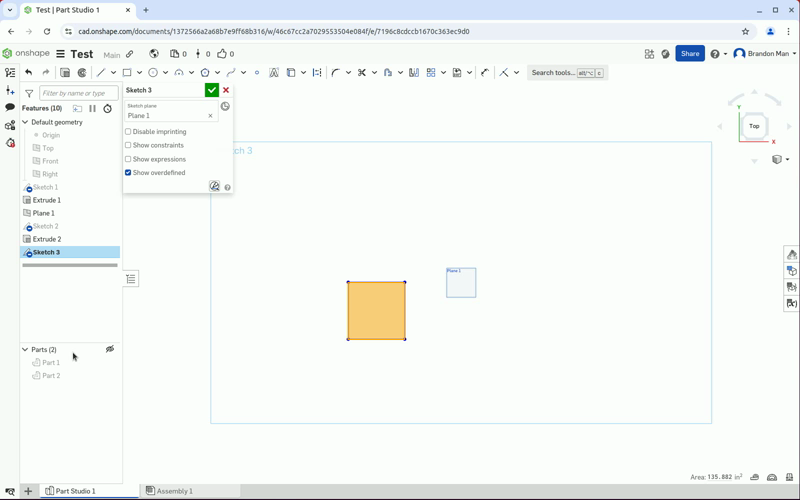
key(shift+e)
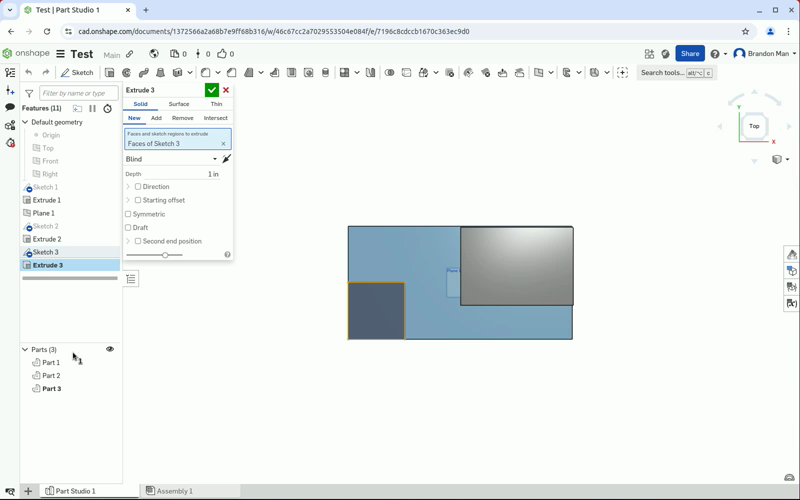
mouse_move(143, 106)
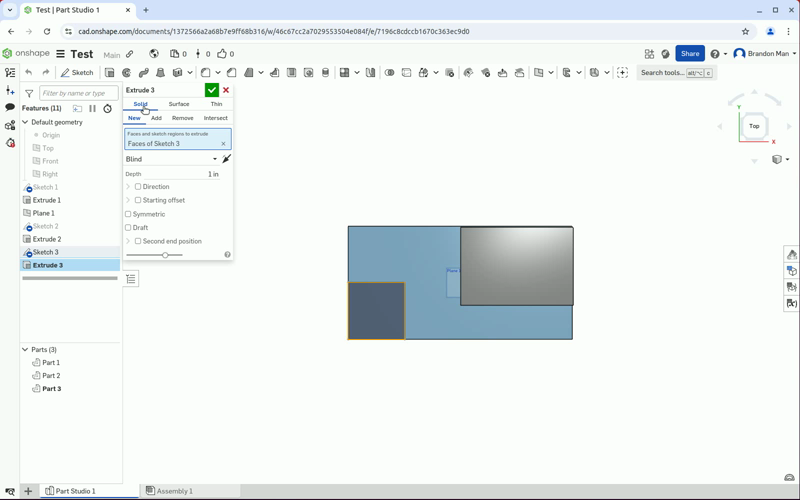
click(143, 106)
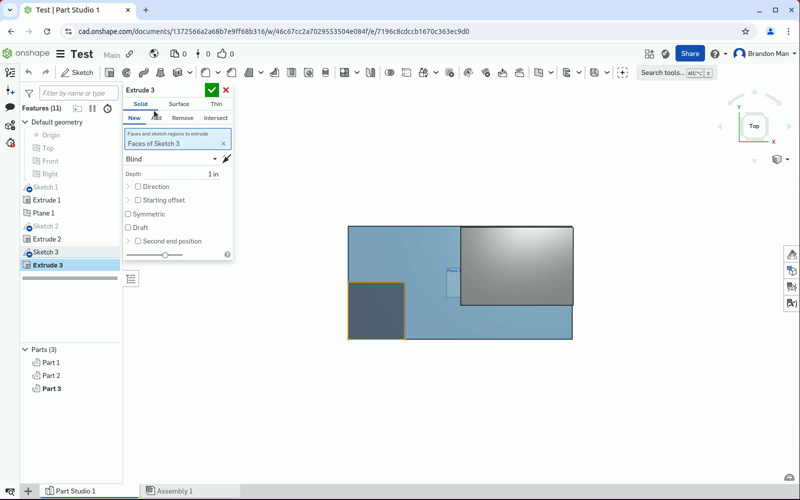
mouse_move(186, 120)
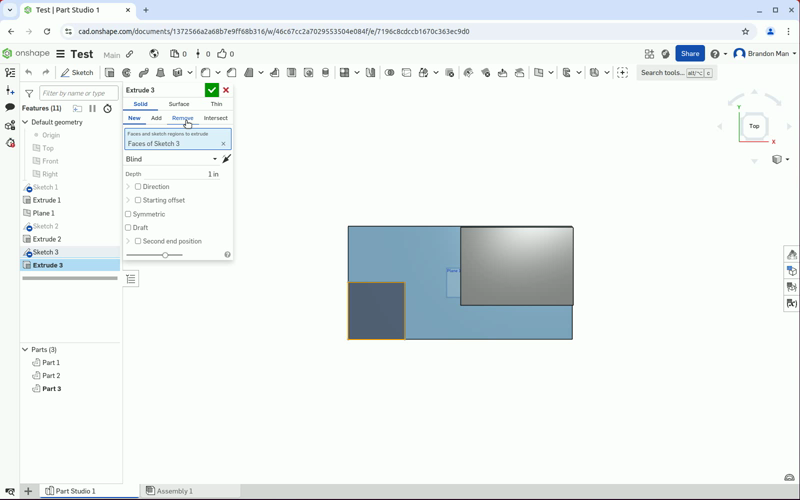
click(186, 120)
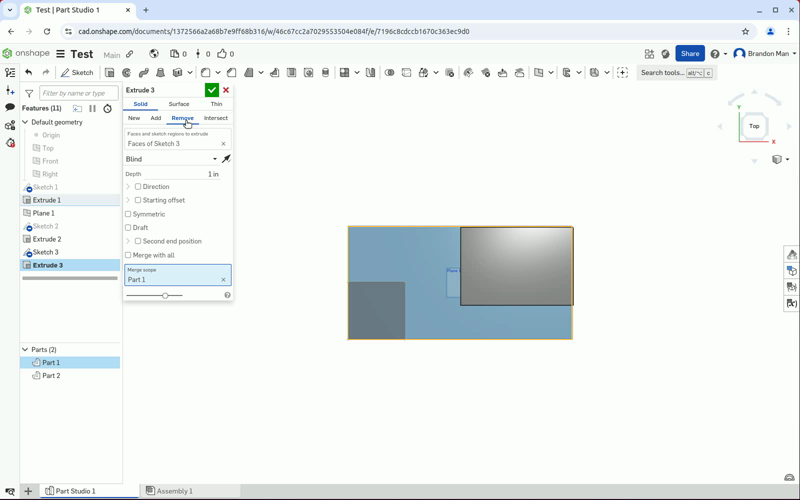
key(tab, 4)
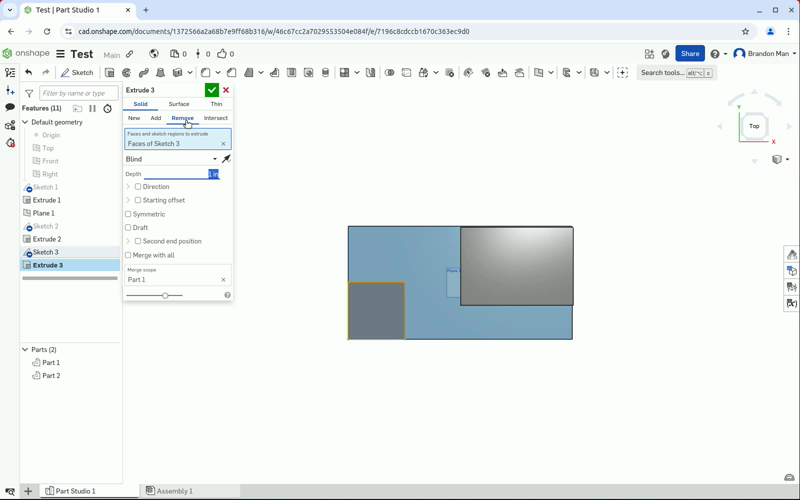
text(8.666)
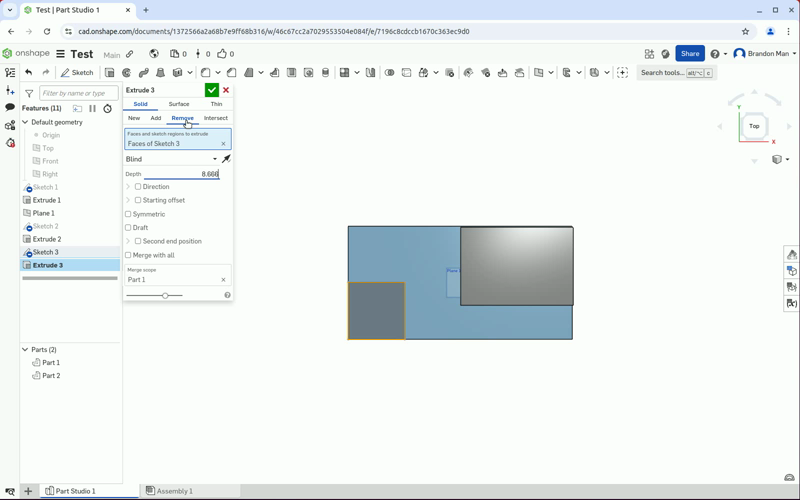
key(tab, 6)
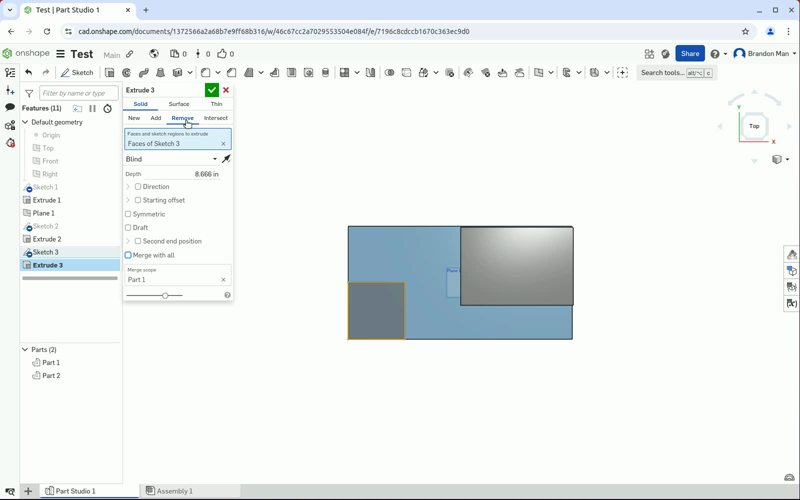
key(space)
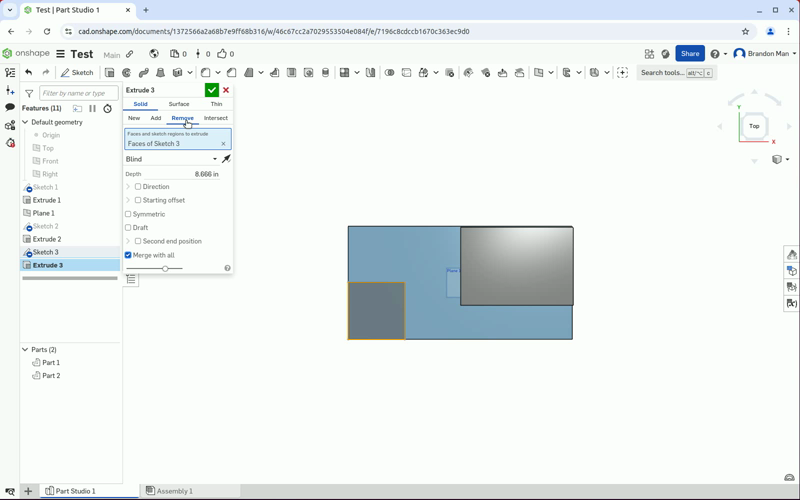
key(enter)
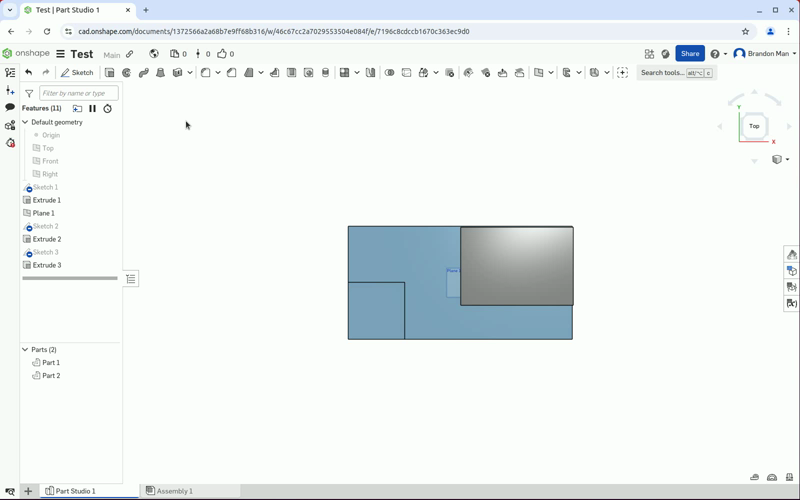
key(shift+h)
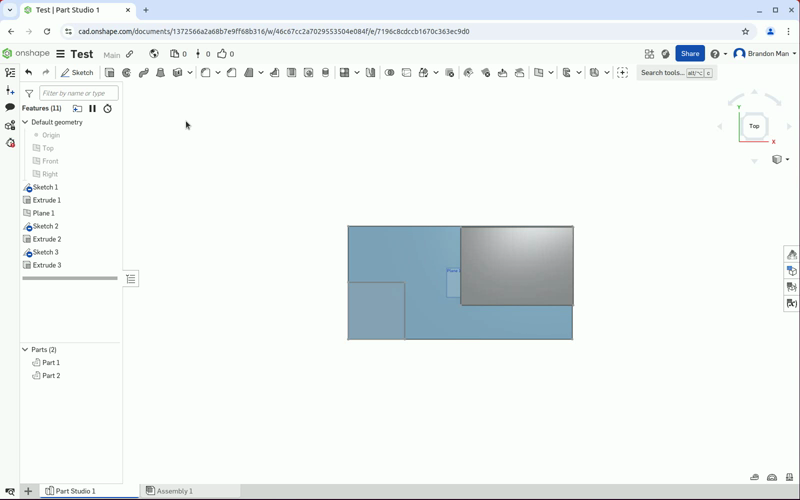
key(shift+h)
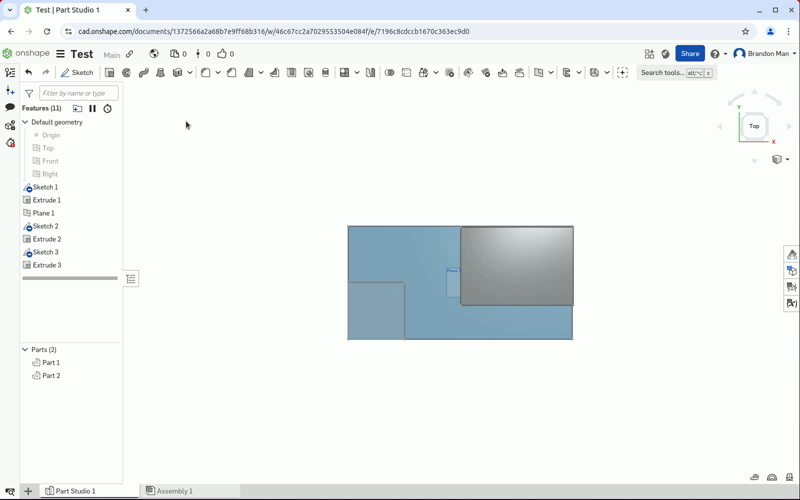
key(shift+7)
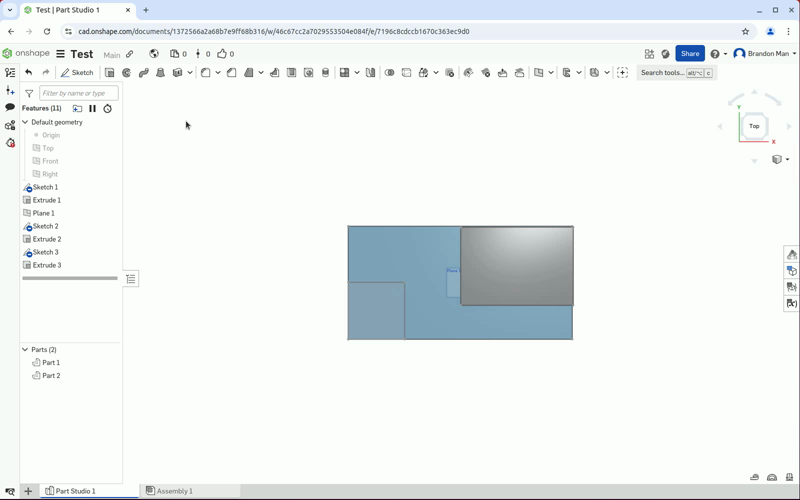
key(up, 3)
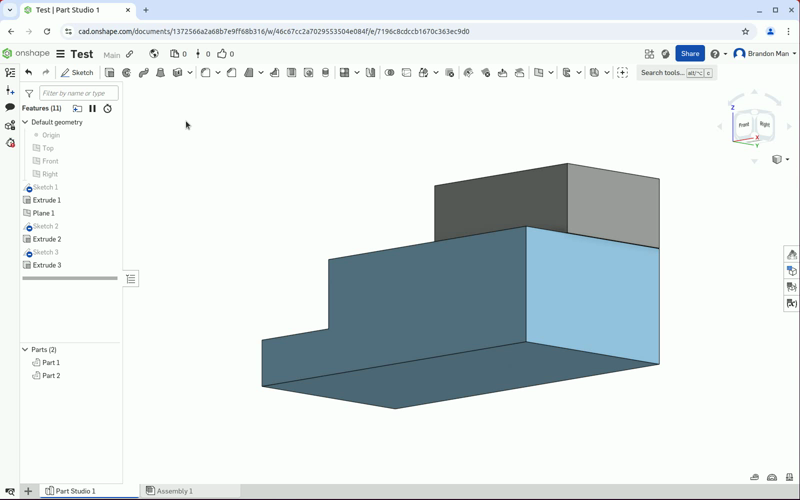
key(left, 3)
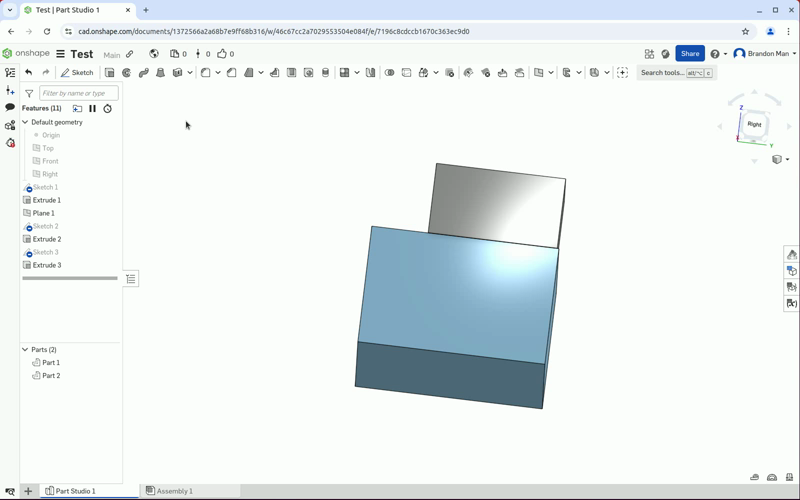
key(right, 3)
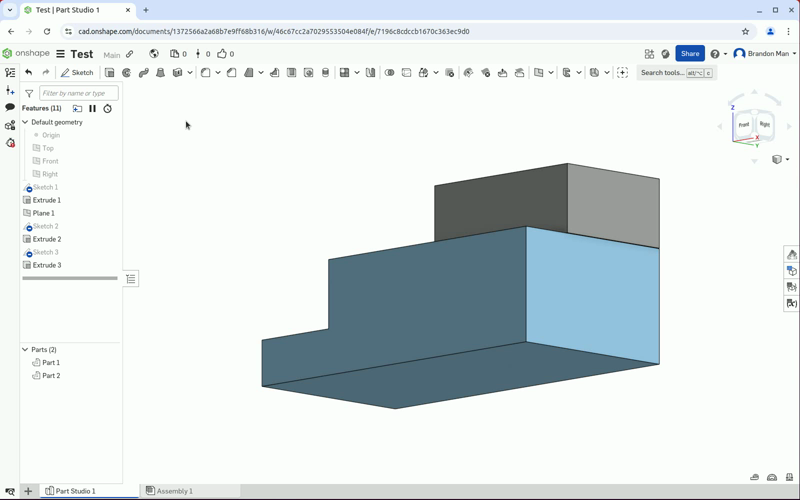
key(down, 3)
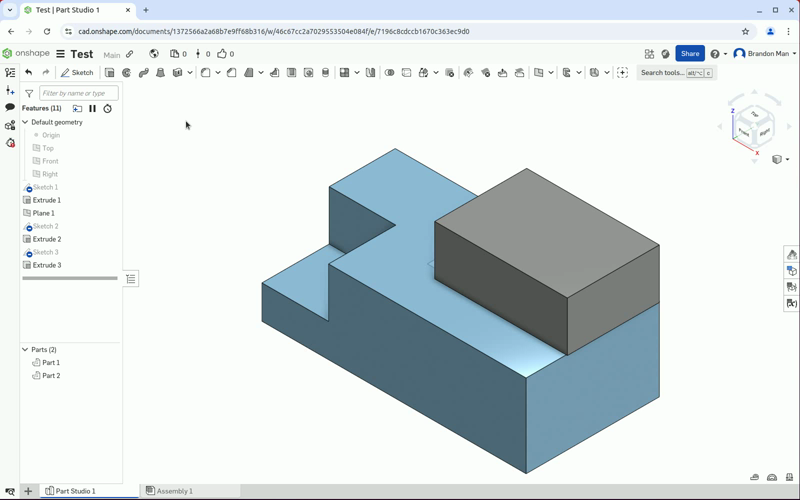
mouse_move(73, 189)
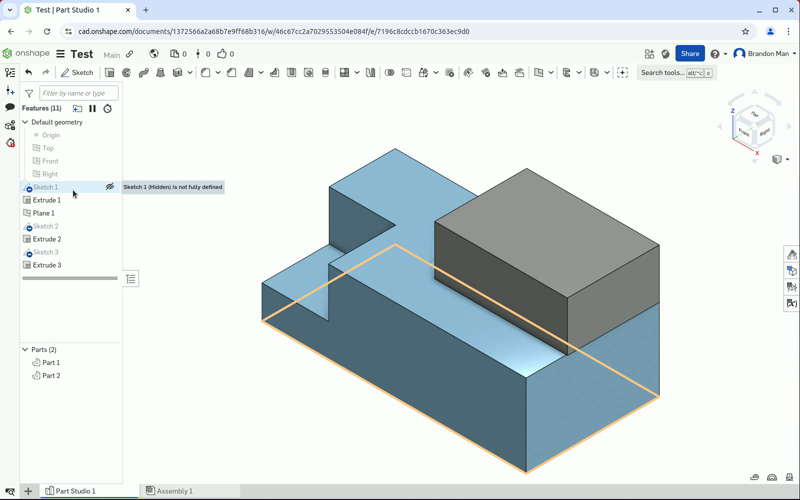
click(73, 189)